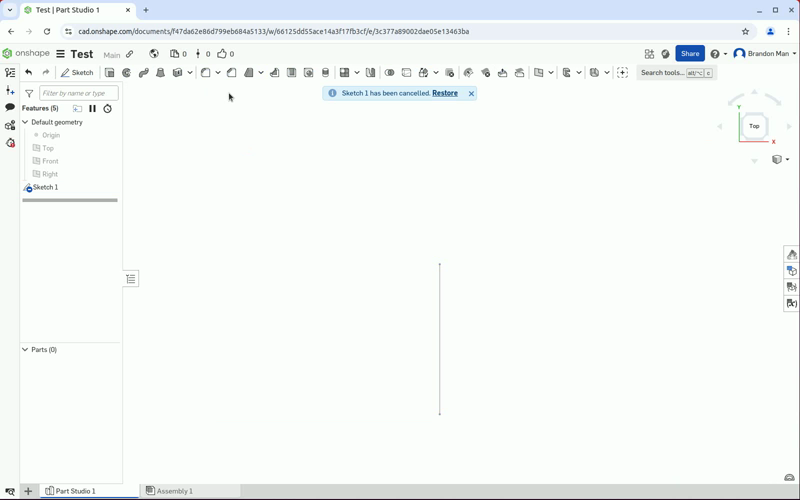
key(shift+h)
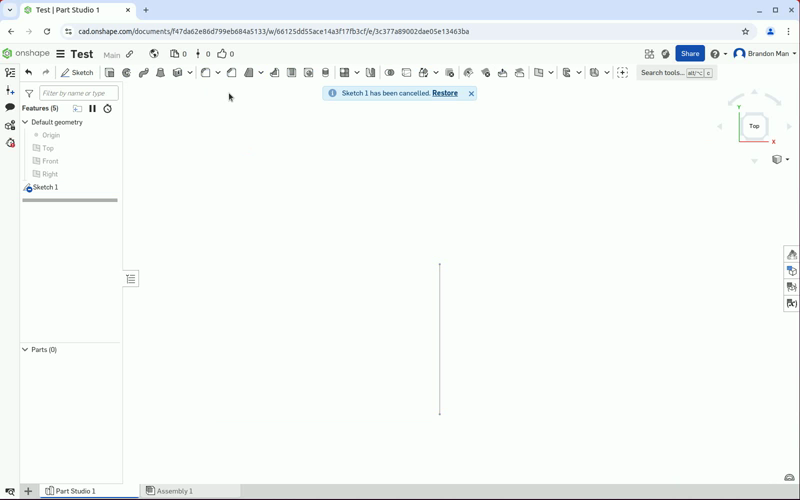
key(shift+s)
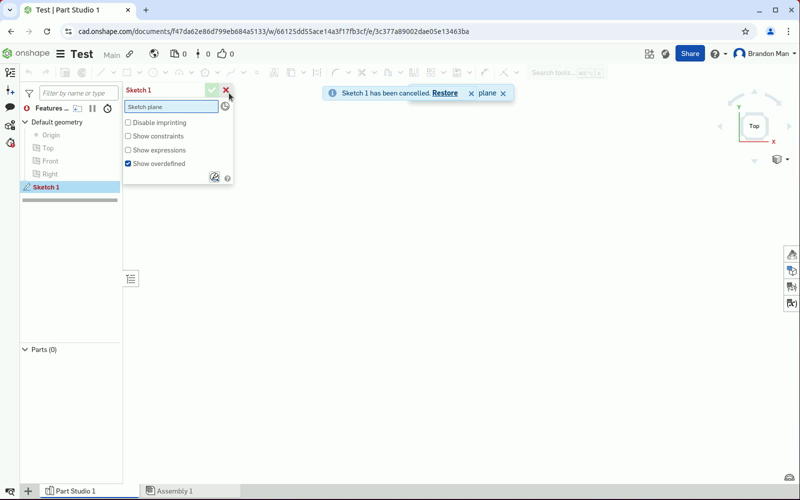
mouse_move(73, 150)
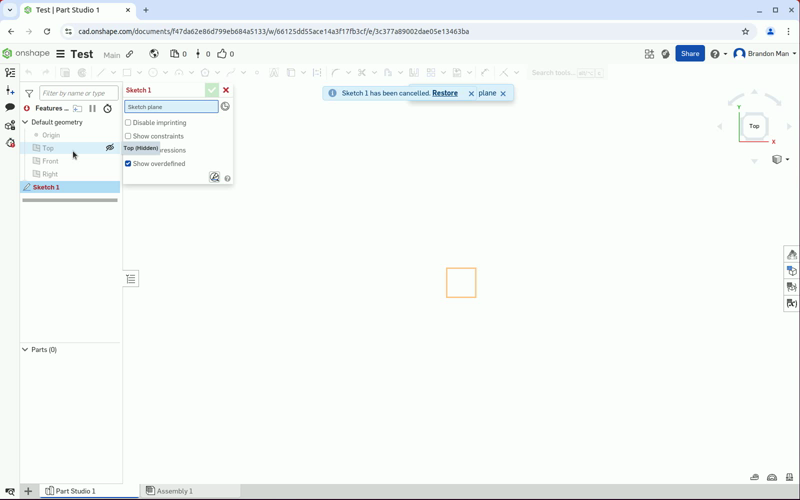
click(73, 150)
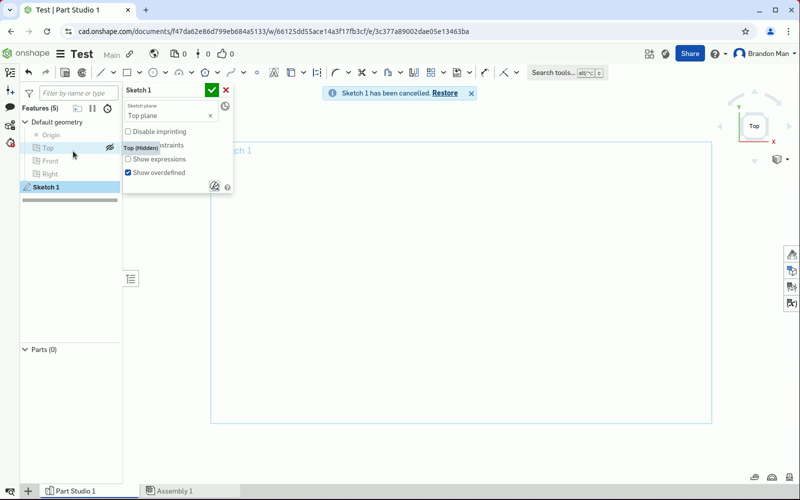
mouse_move(73, 352)
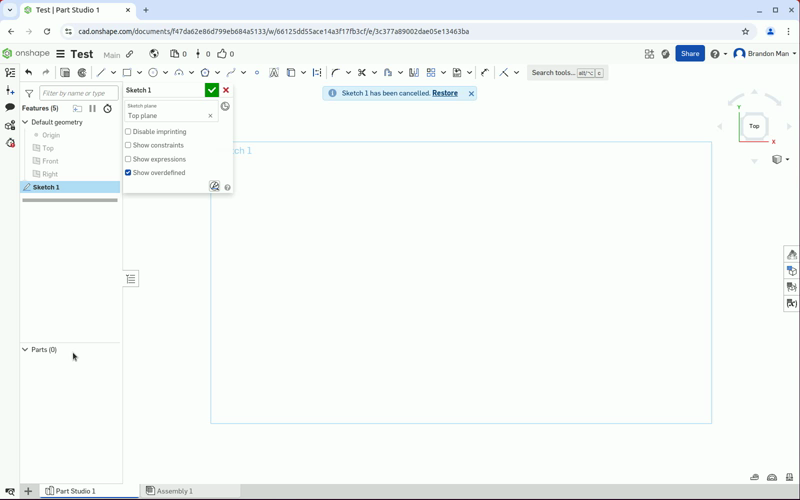
key(y)
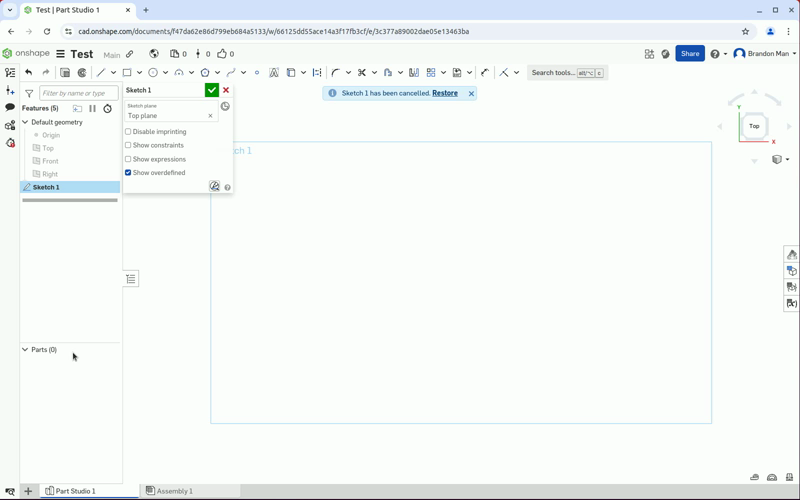
key(l)
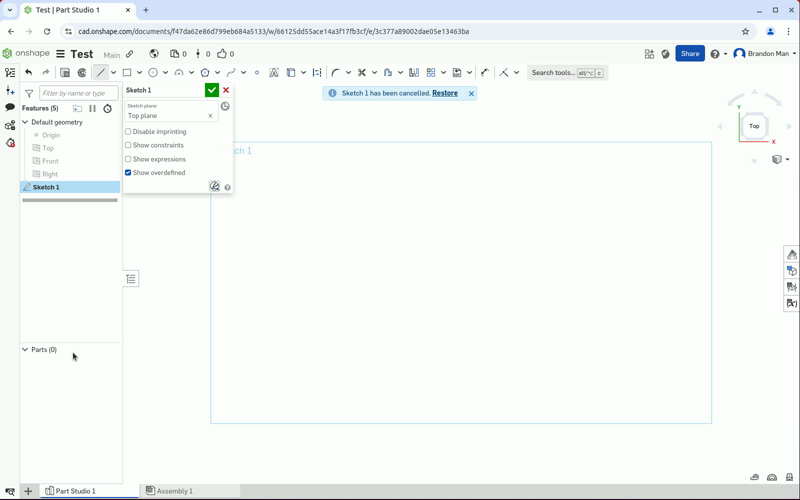
key_down(shift)
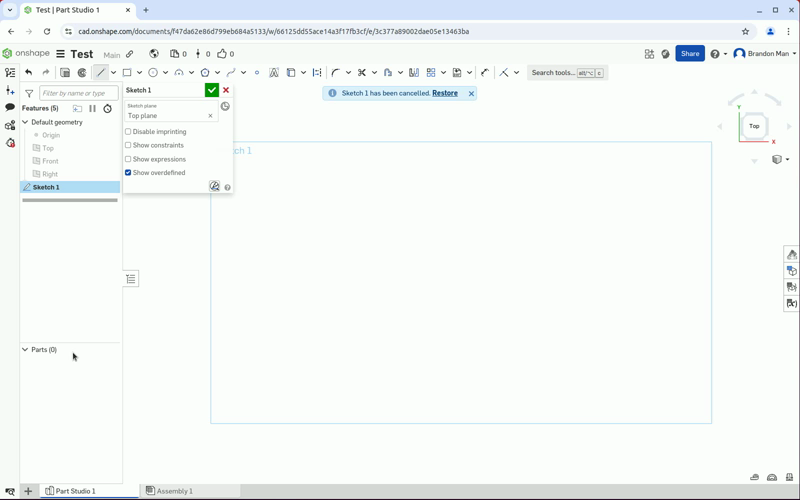
mouse_move(364, 249)
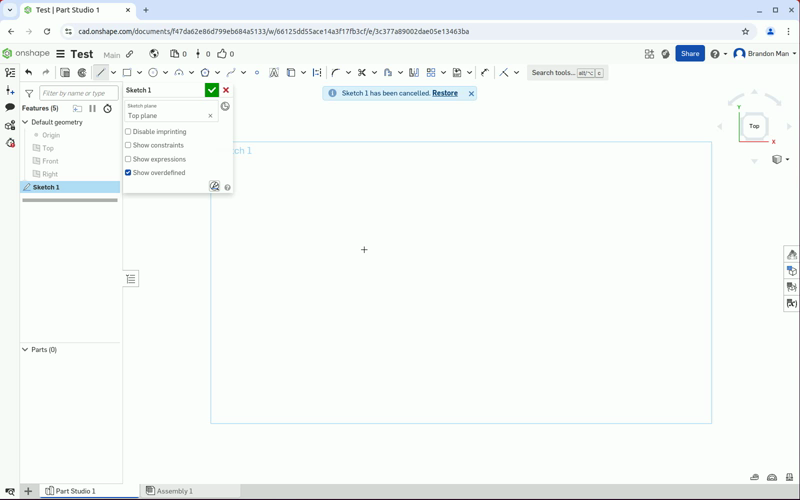
click(364, 249)
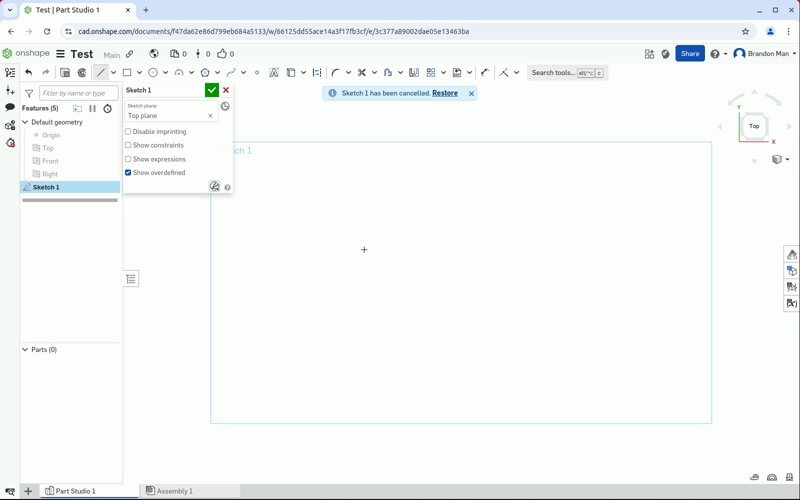
key_up(shift)
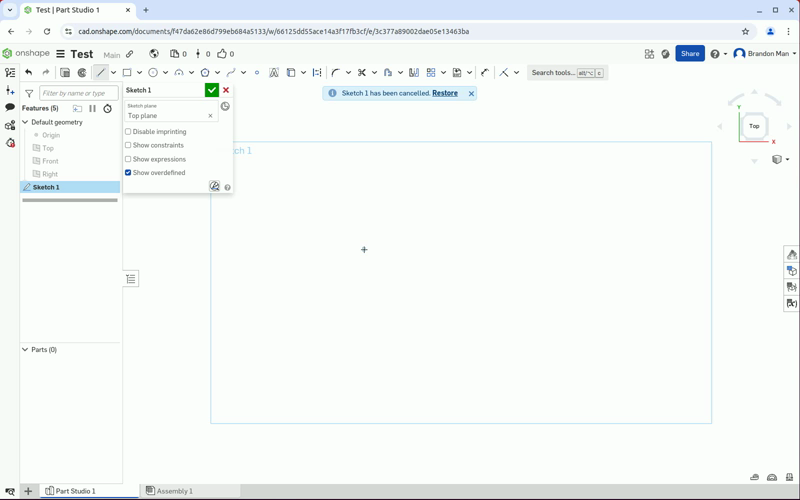
key_down(shift)
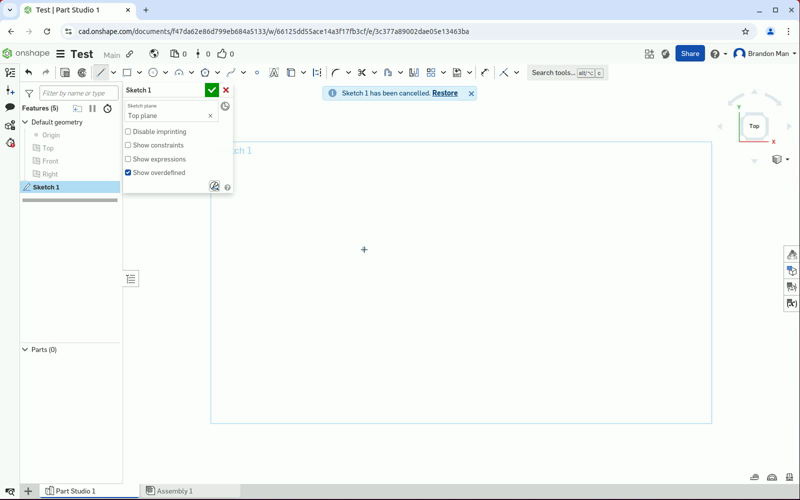
mouse_move(394, 249)
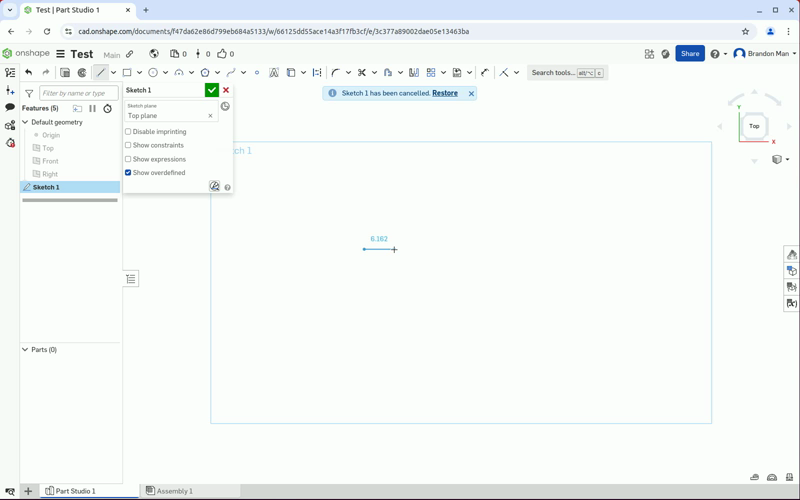
mouse_move(403, 249)
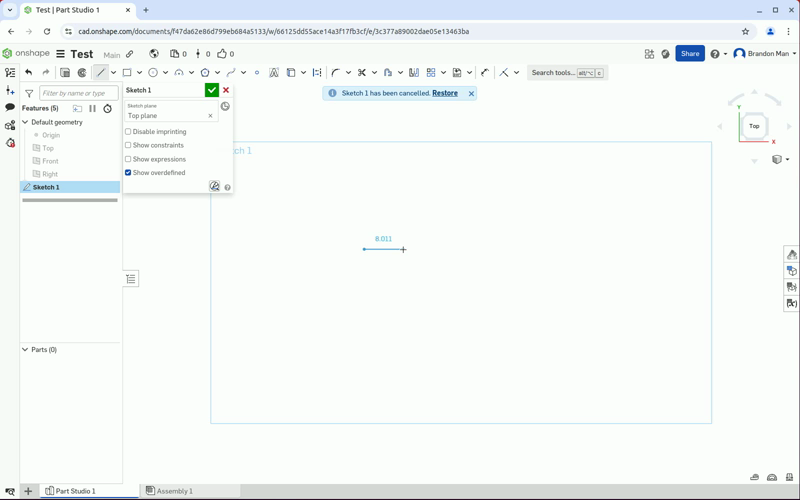
click(403, 249)
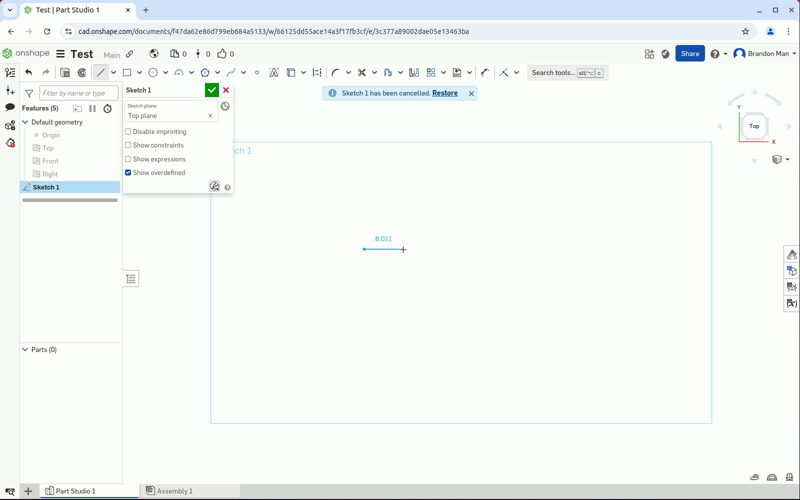
key_up(shift)
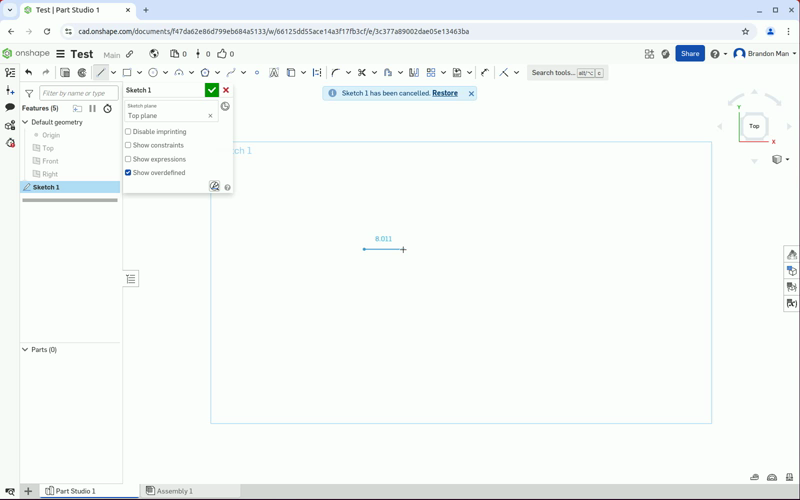
key_down(shift)
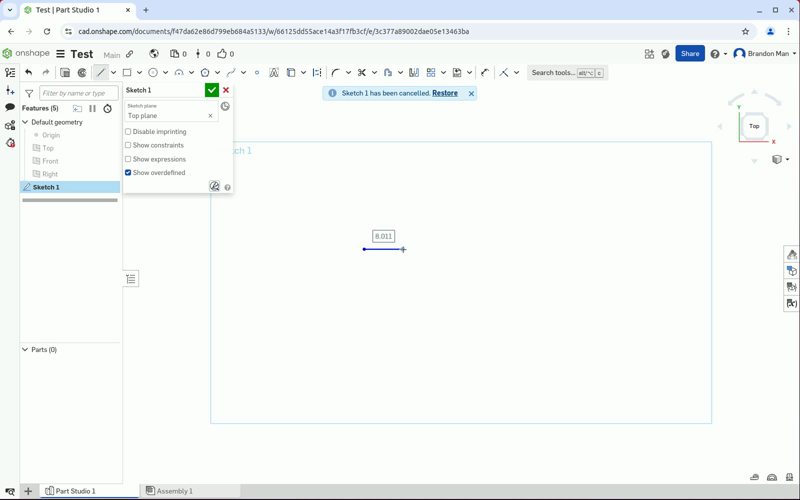
mouse_move(520, 249)
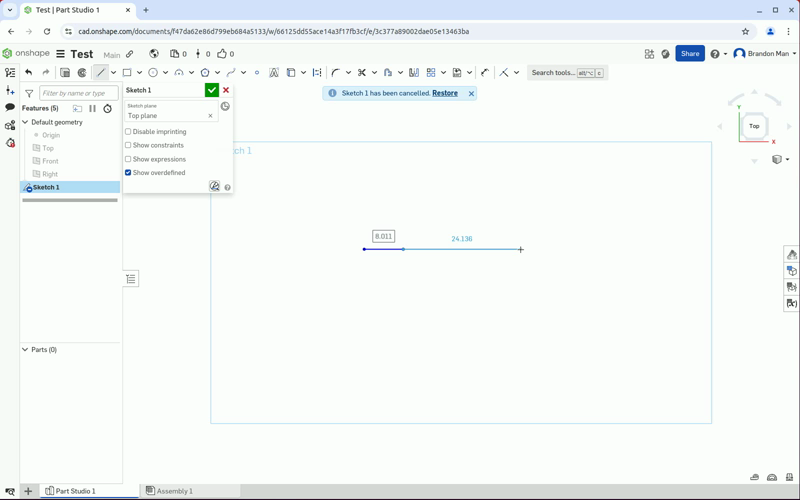
click(520, 249)
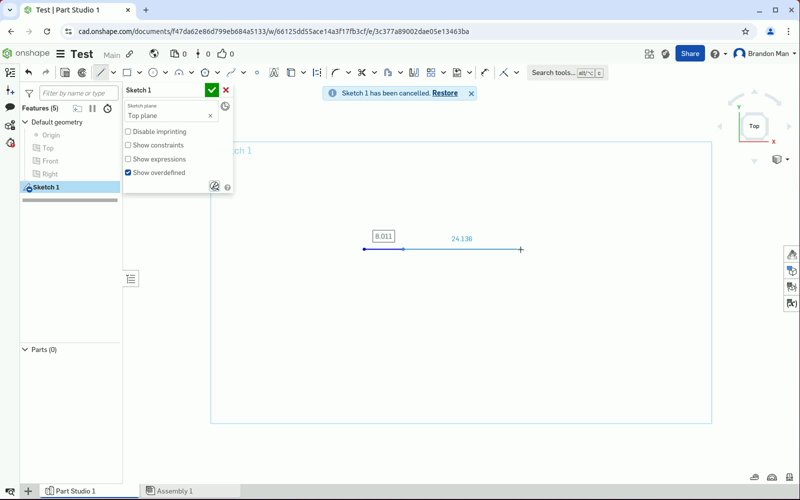
key_up(shift)
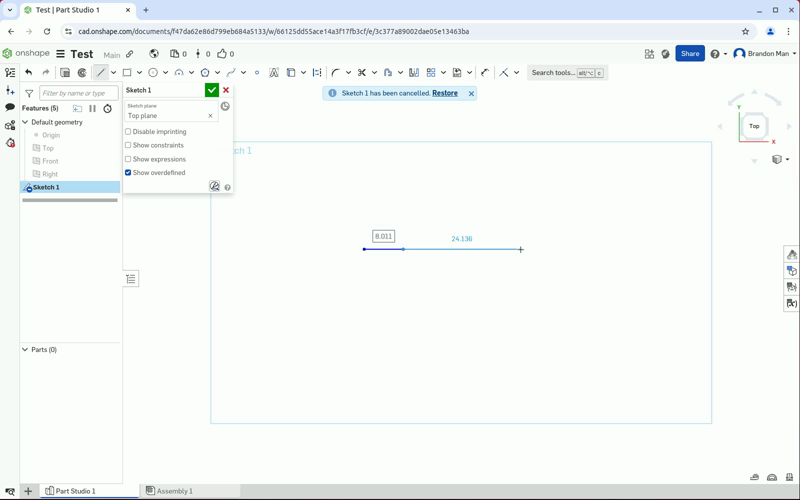
key_down(shift)
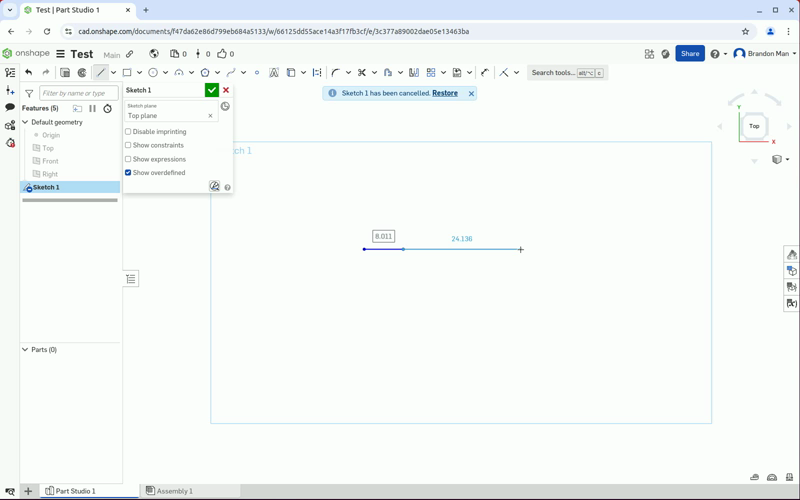
mouse_move(550, 249)
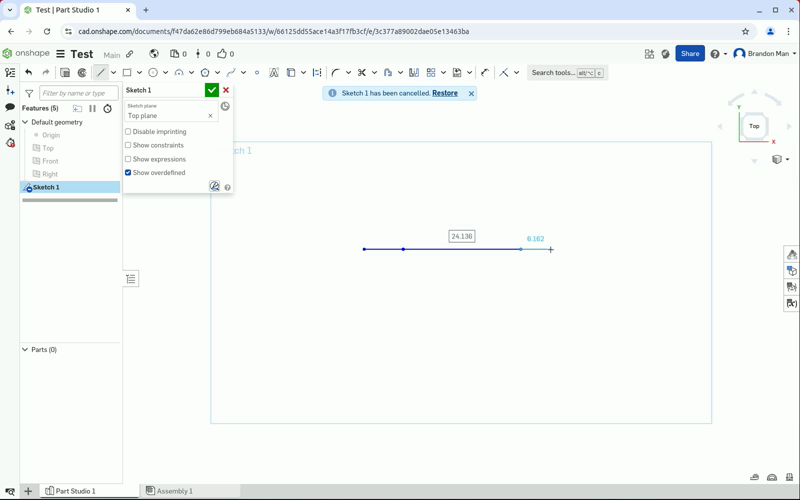
mouse_move(559, 249)
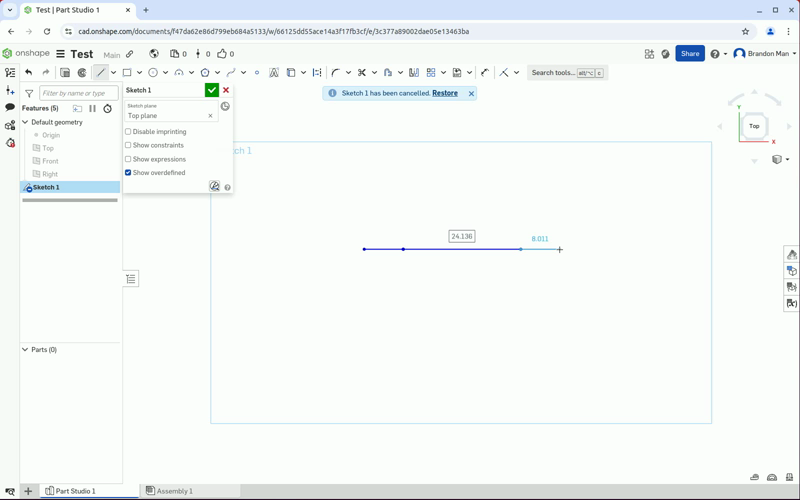
click(559, 249)
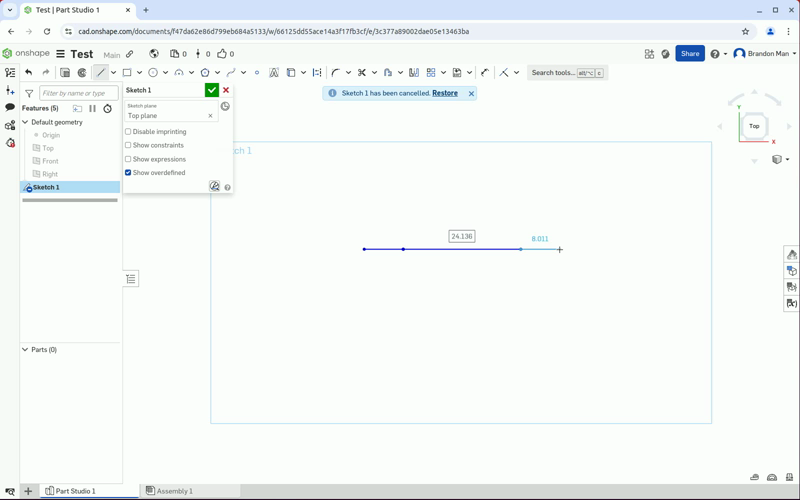
key_up(shift)
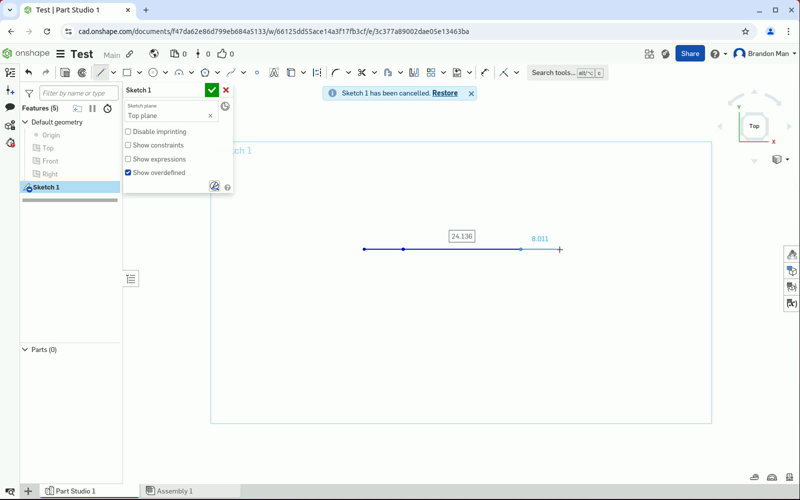
key_down(shift)
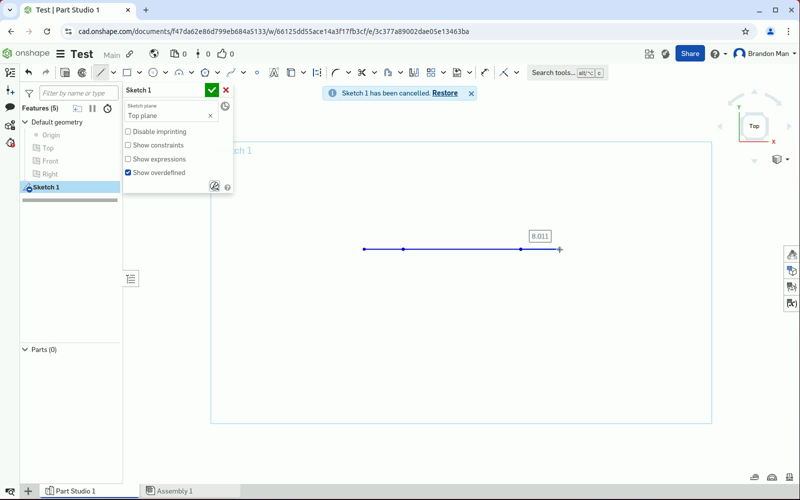
mouse_move(589, 249)
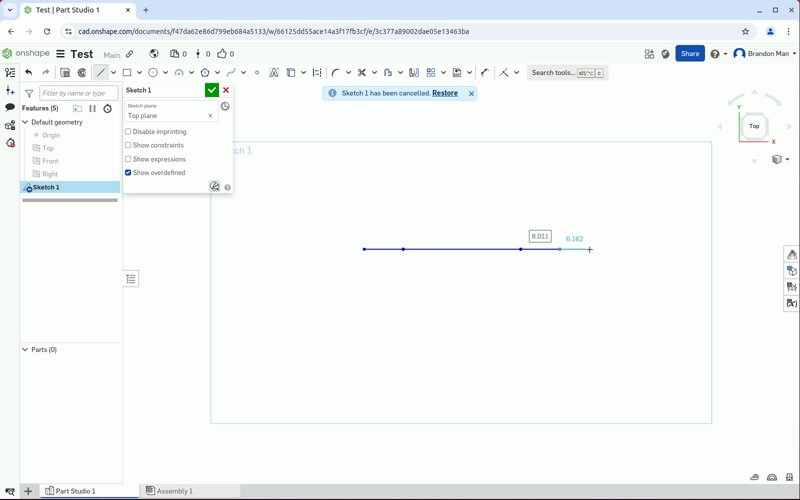
mouse_move(559, 209)
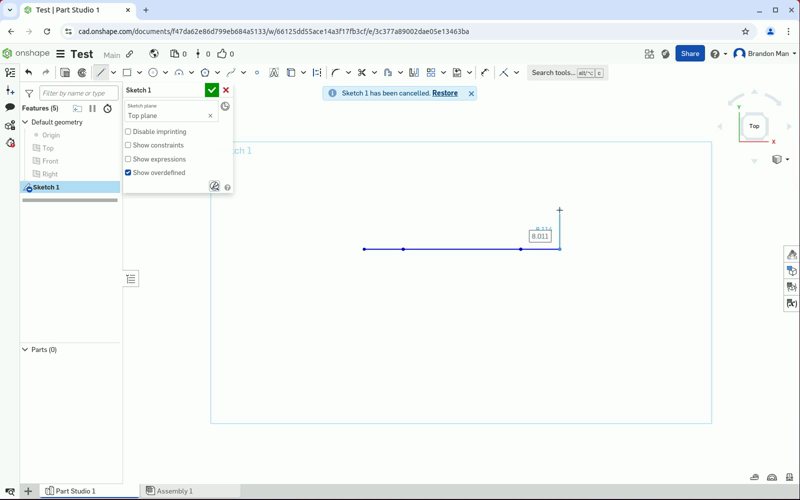
click(559, 209)
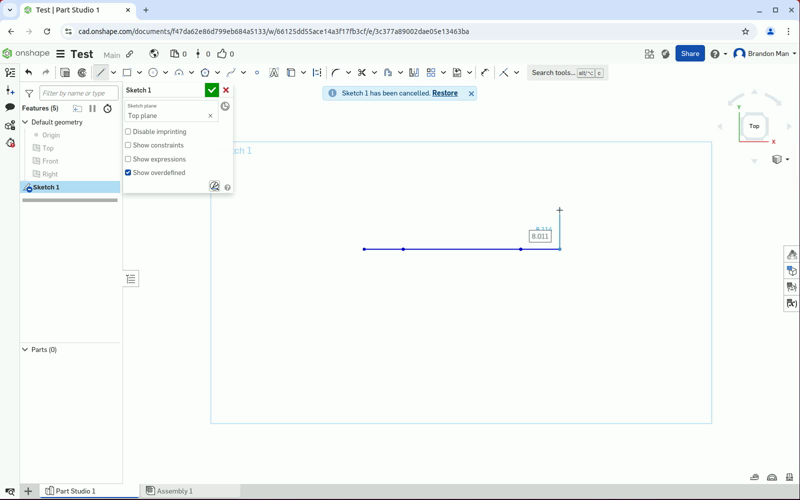
key_up(shift)
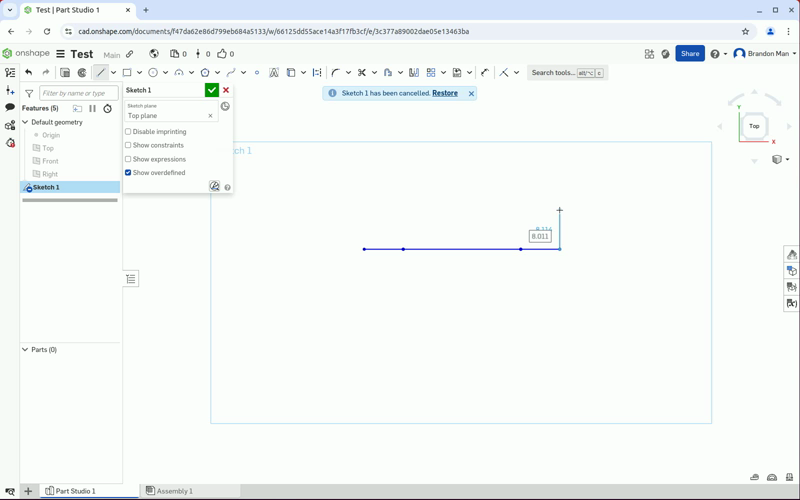
key_down(shift)
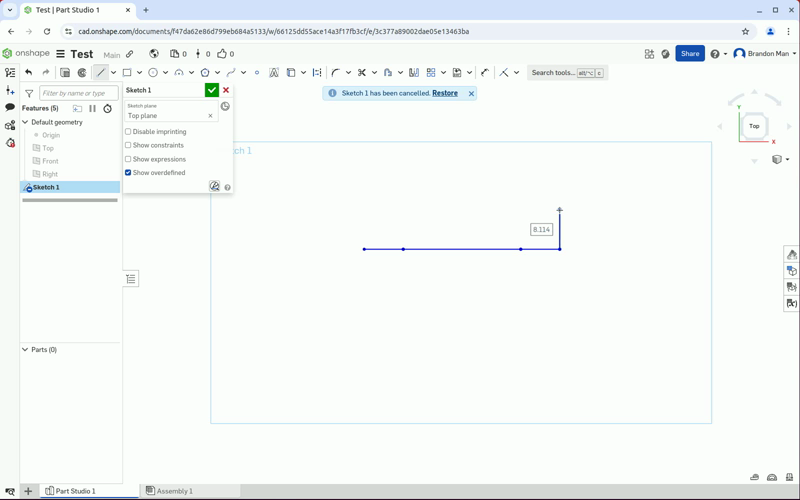
mouse_move(364, 209)
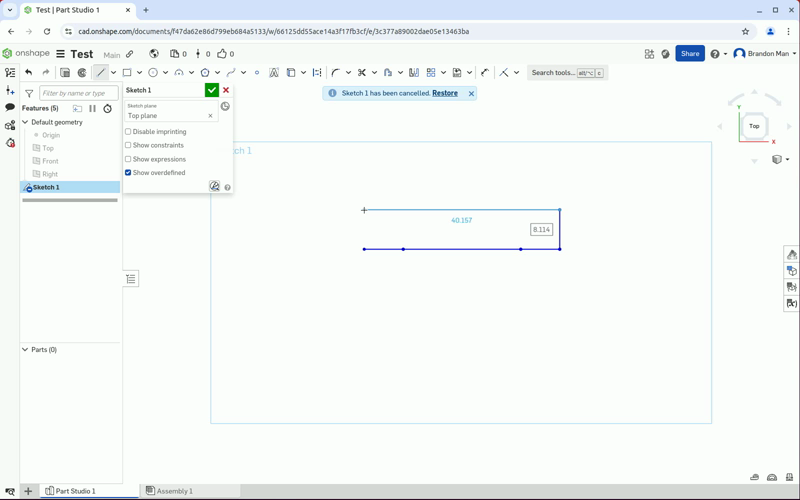
click(364, 209)
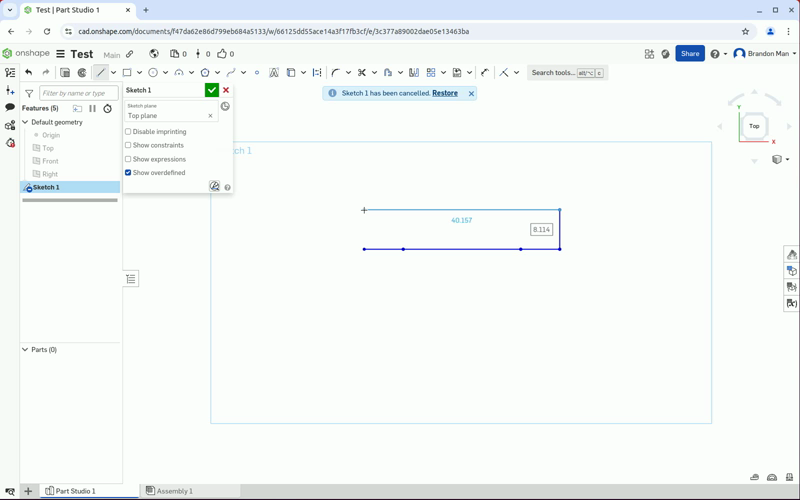
key_up(shift)
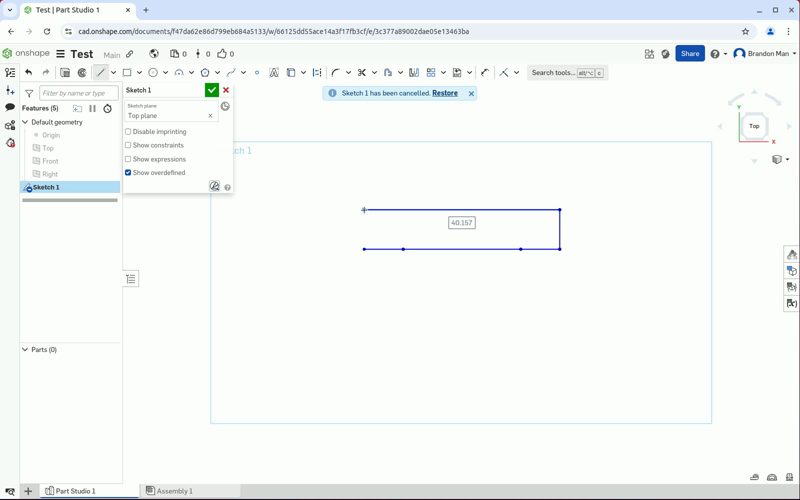
mouse_move(394, 209)
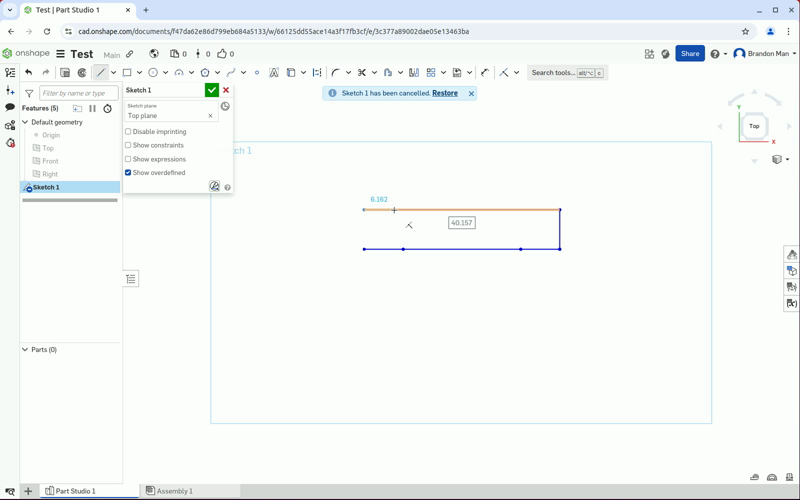
key_down(shift)
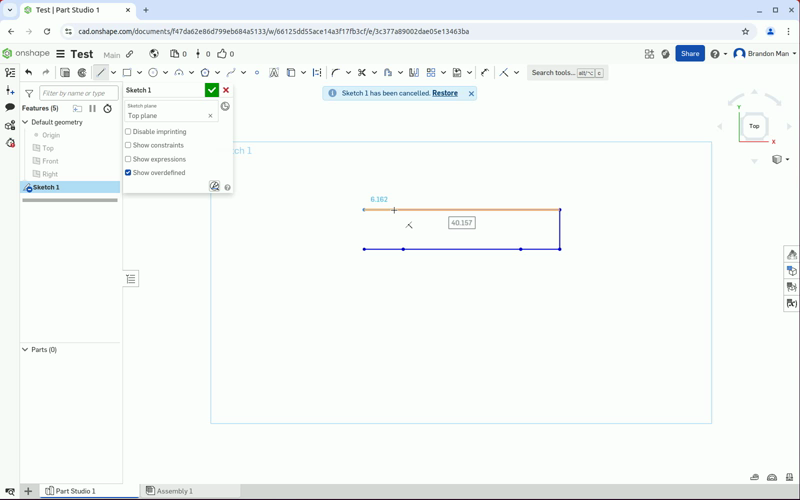
mouse_move(364, 249)
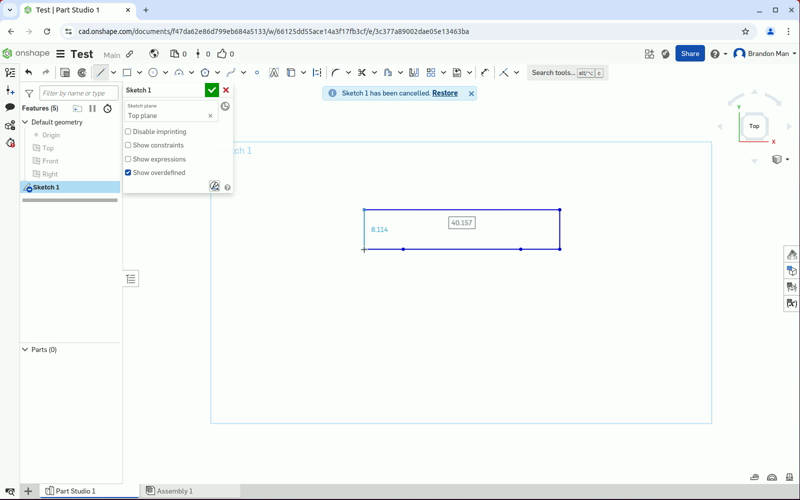
key_up(shift)
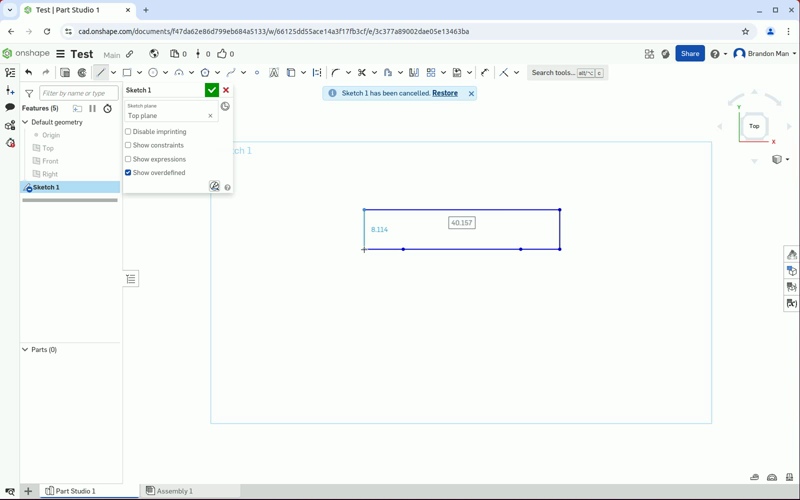
click(364, 249)
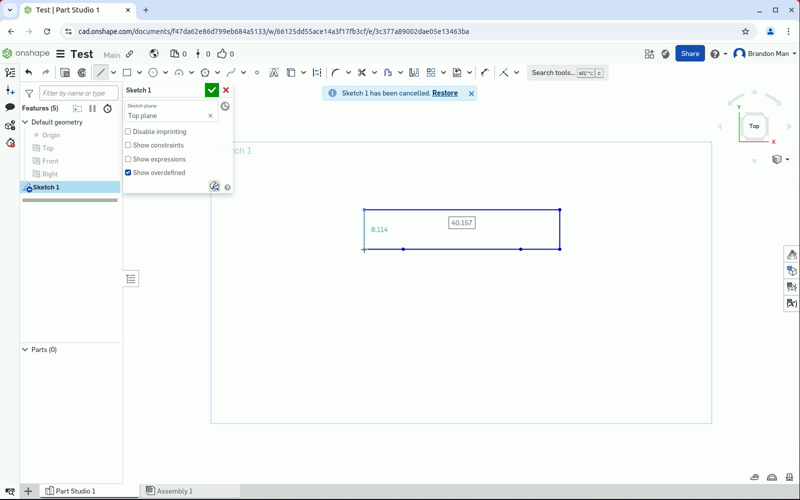
key(esc)
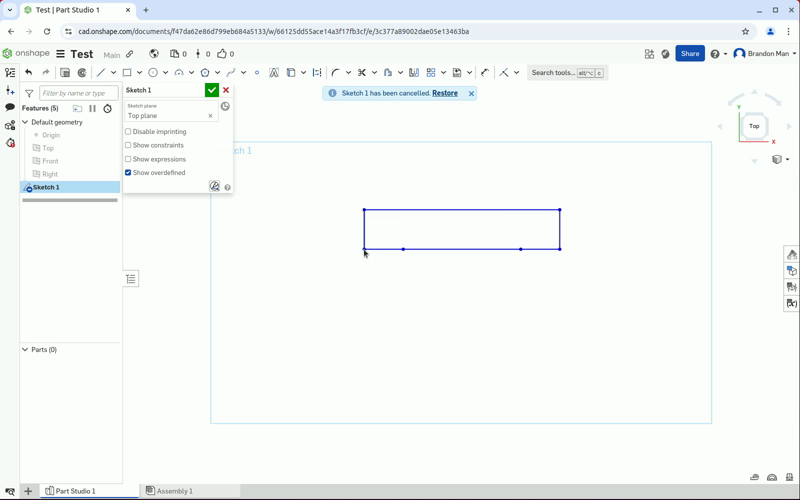
mouse_move(397, 236)
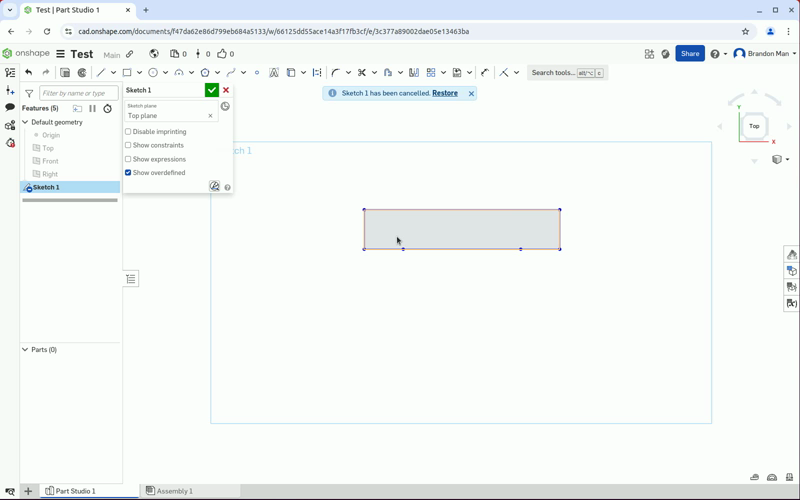
click(397, 236)
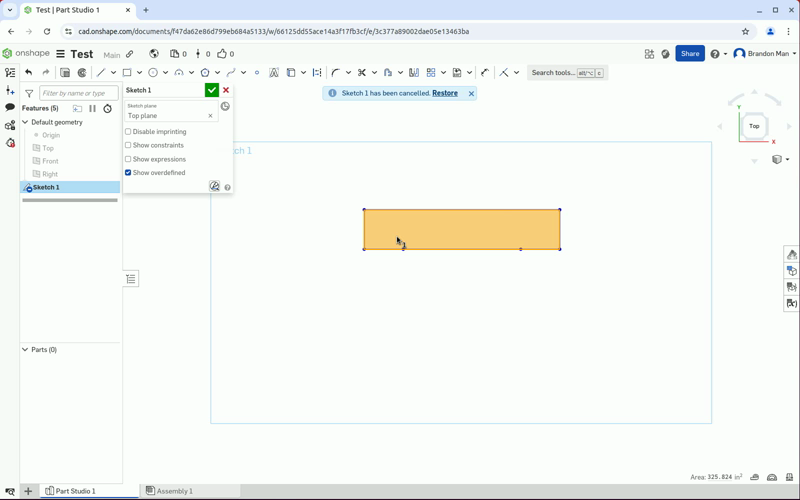
mouse_move(73, 352)
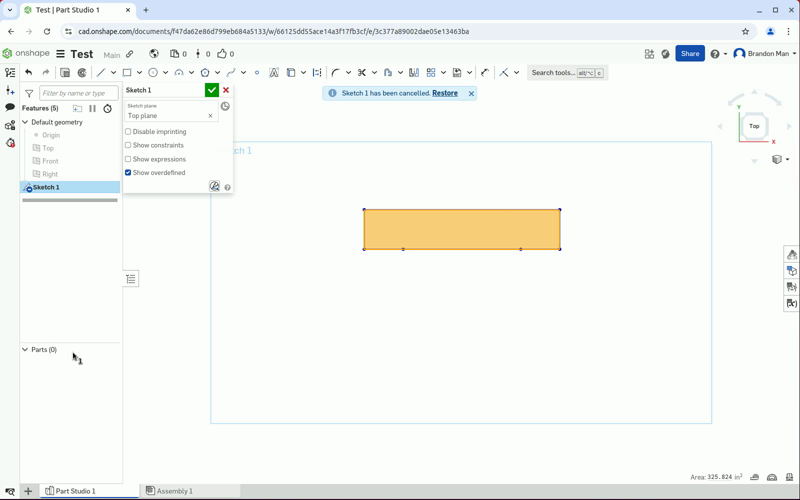
key(shift+y)
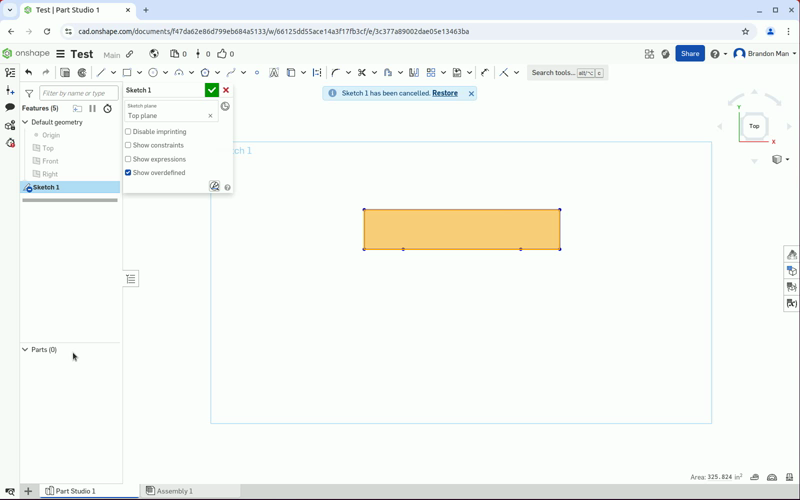
key(shift+e)
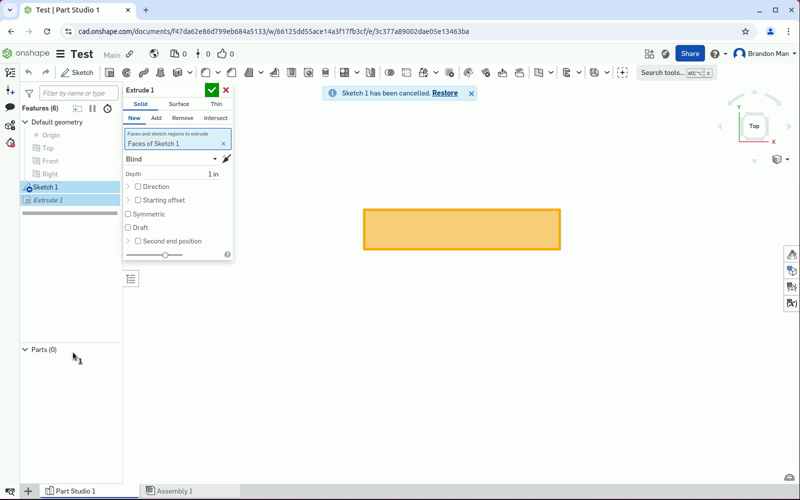
mouse_move(143, 106)
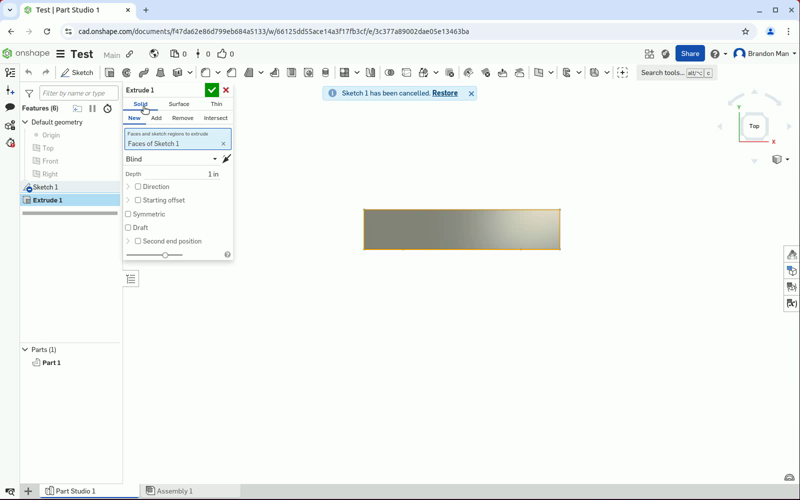
click(143, 106)
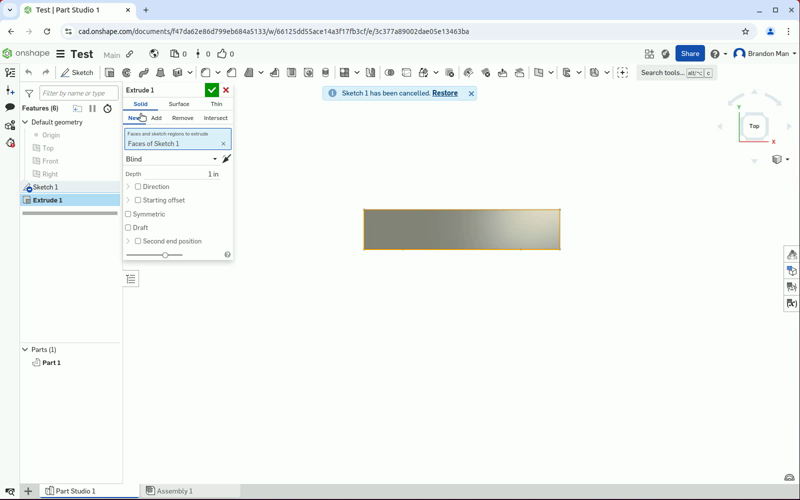
mouse_move(137, 120)
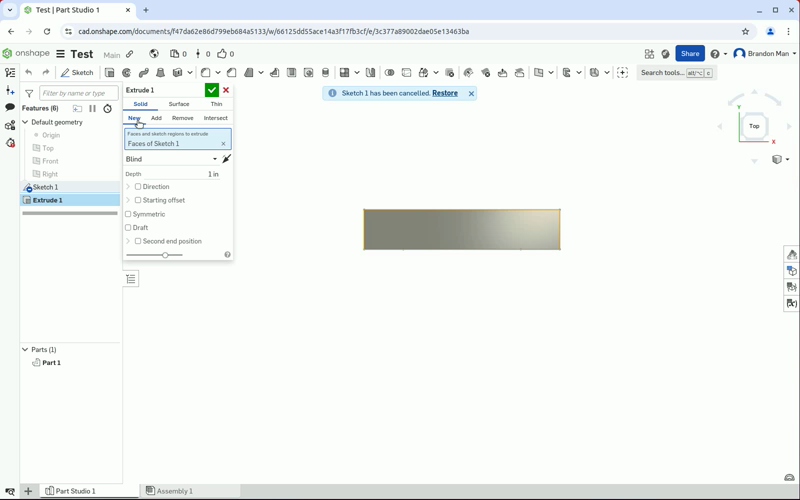
click(137, 120)
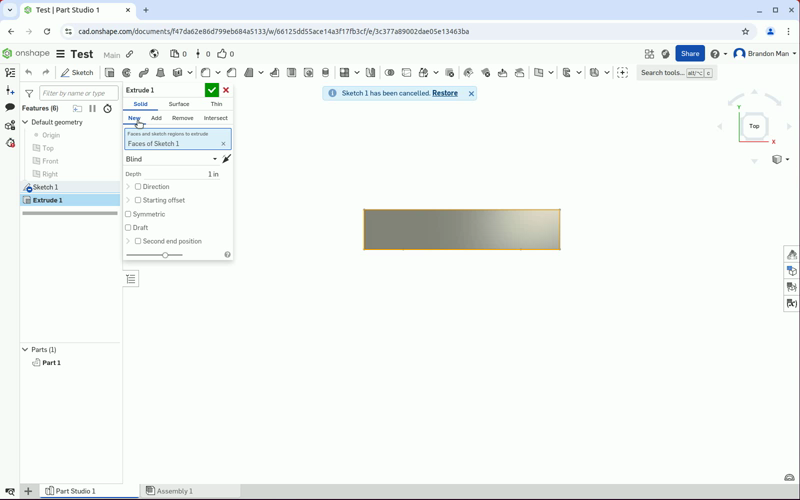
key(tab, 4)
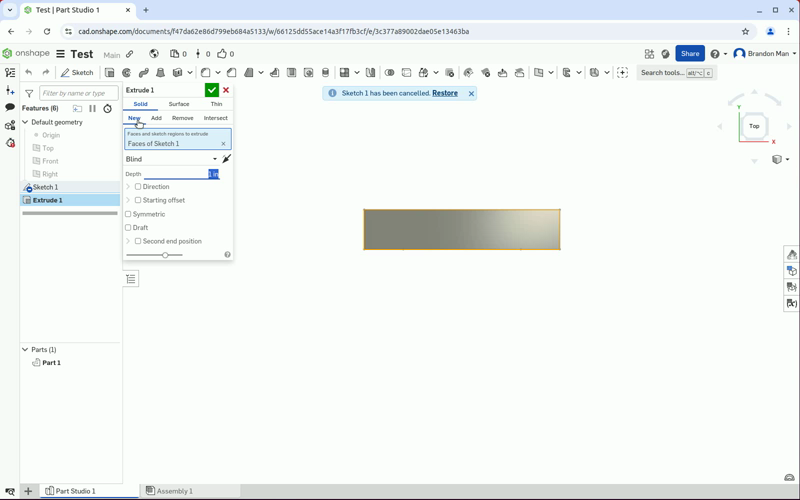
text(4.092)
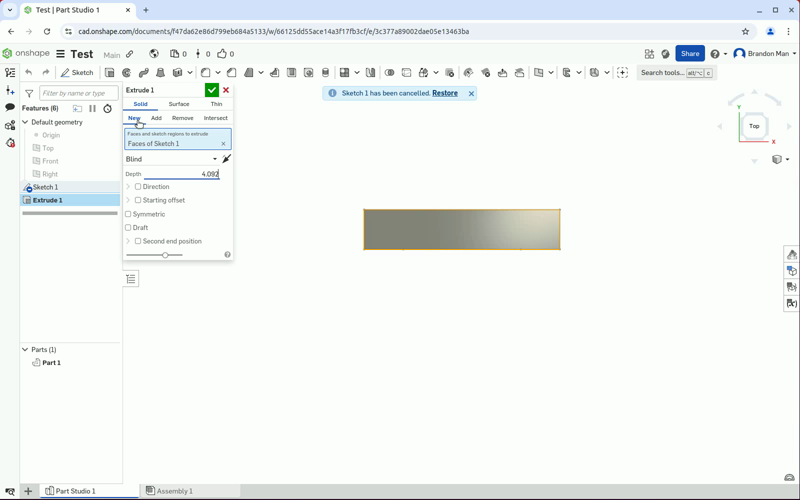
key(enter)
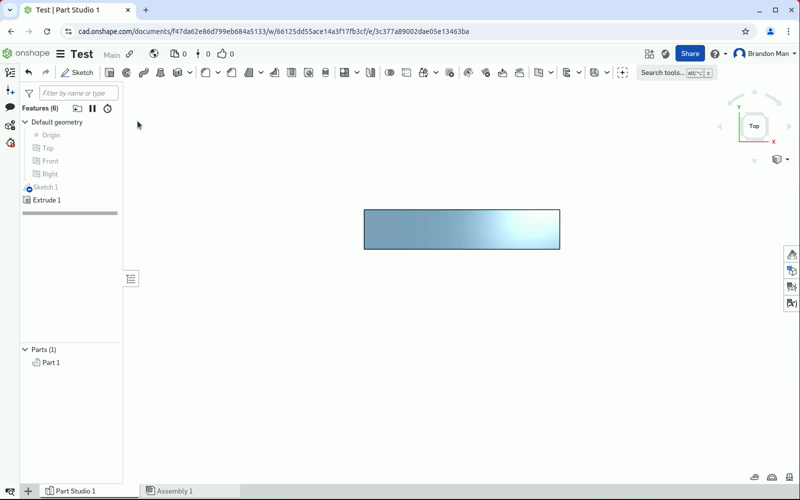
key(shift+h)
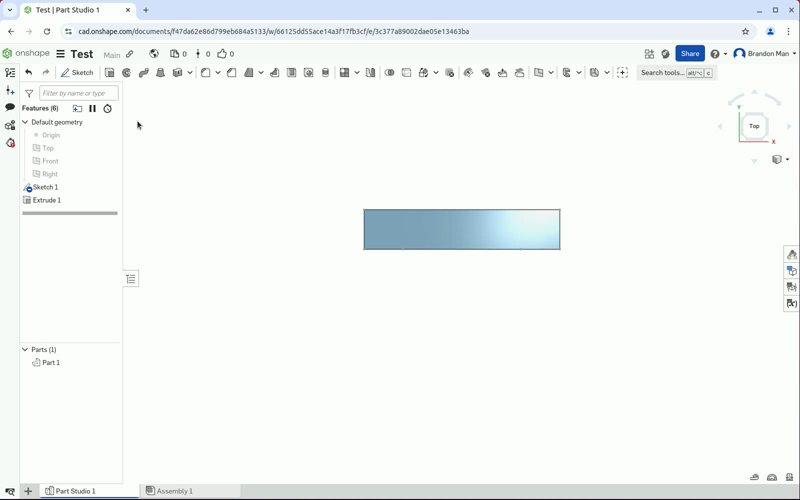
key(shift+h)
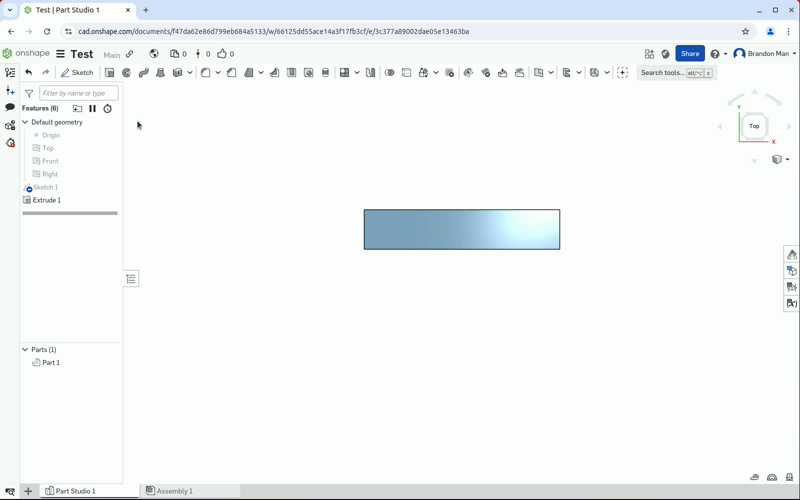
mouse_move(73, 189)
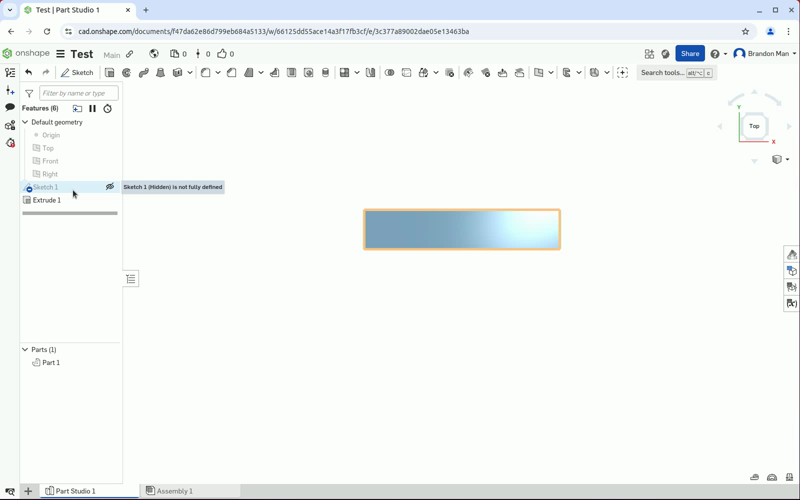
click(73, 189)
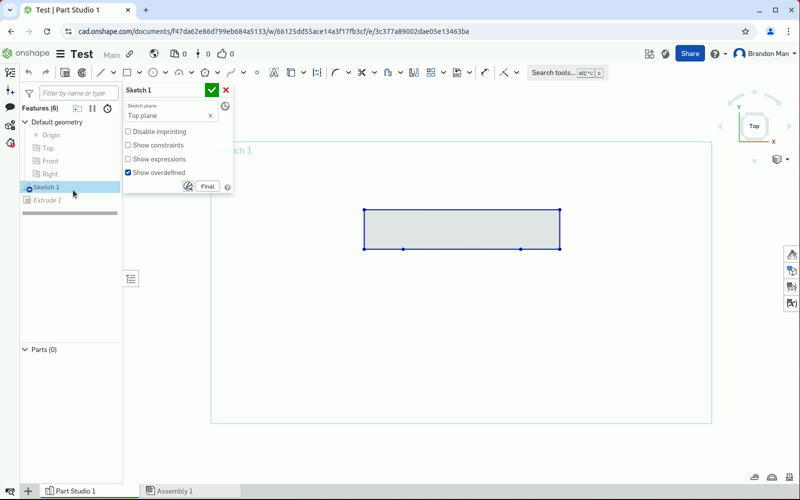
mouse_move(229, 92)
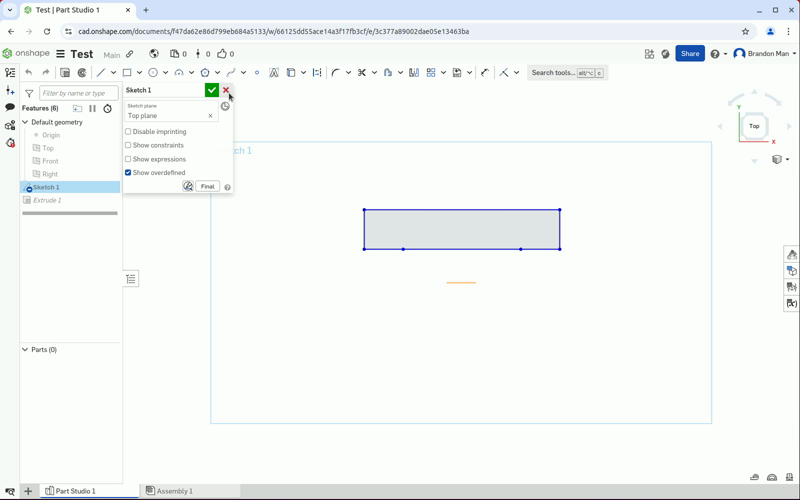
click(229, 92)
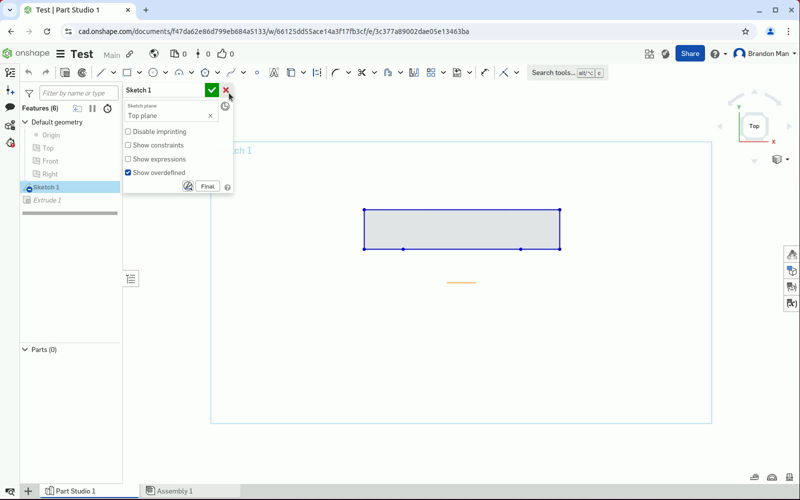
key(shift+s)
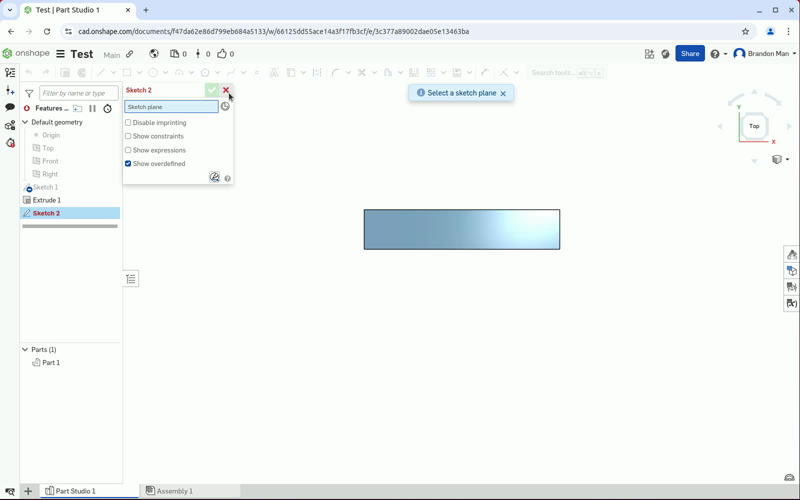
mouse_move(73, 150)
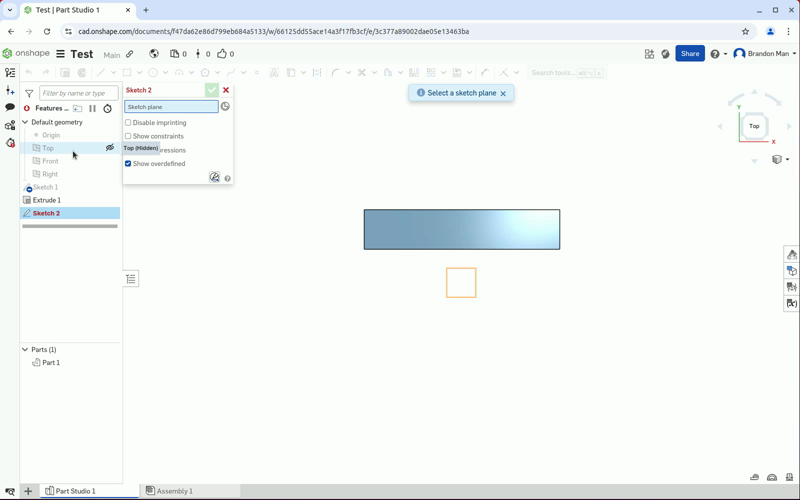
click(73, 150)
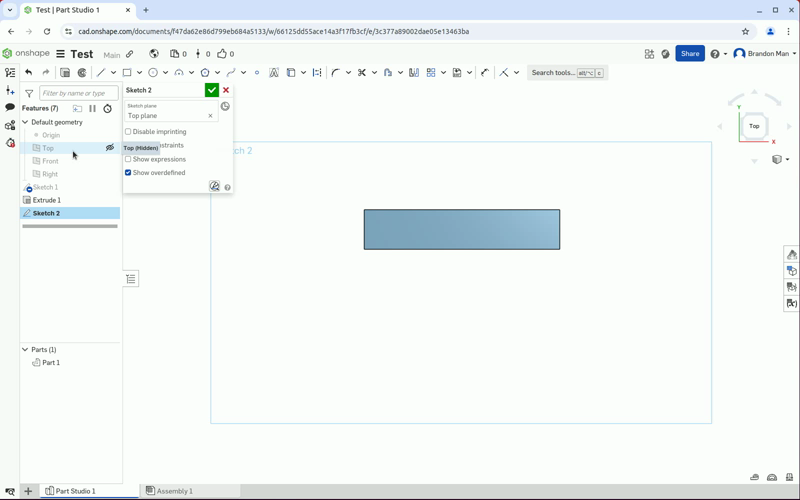
mouse_move(73, 352)
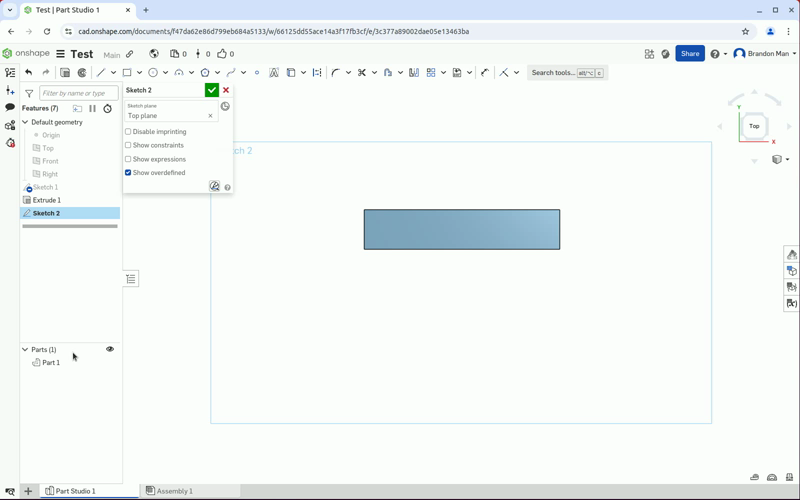
key(y)
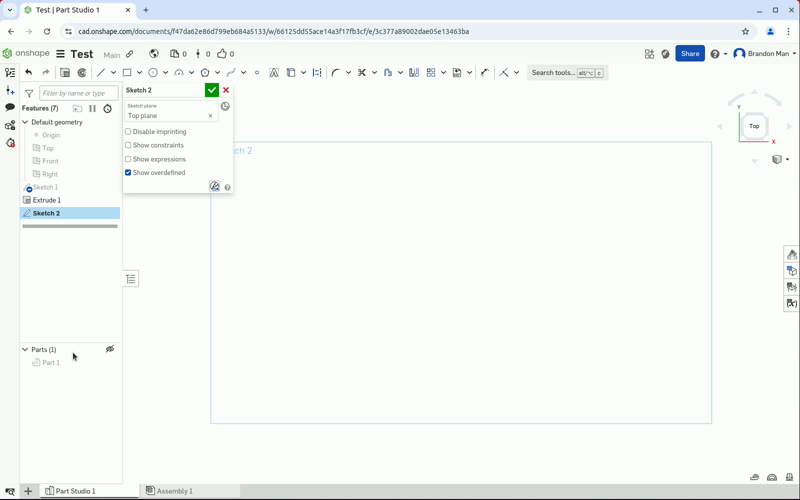
key(l)
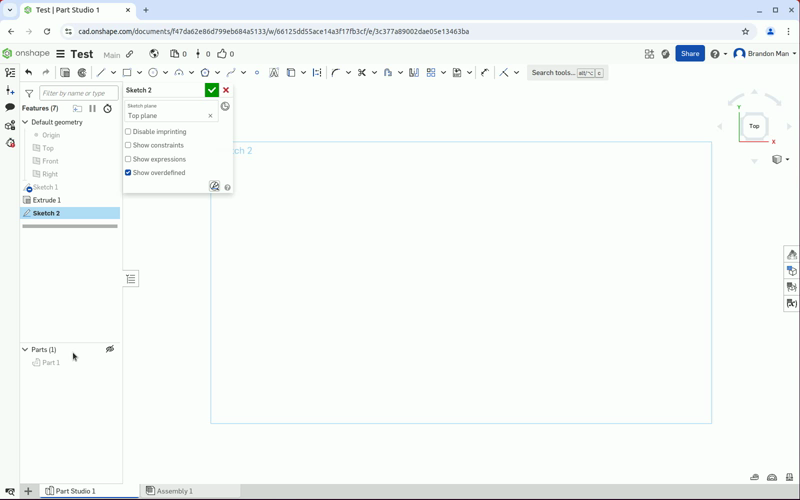
key_down(shift)
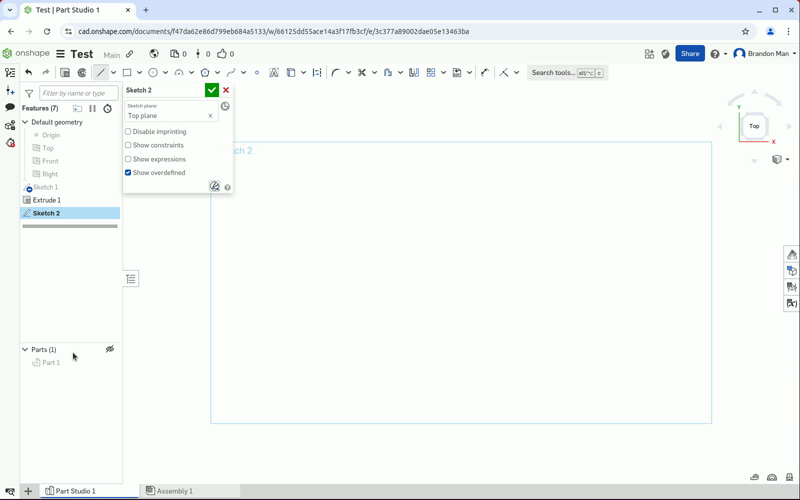
mouse_move(364, 395)
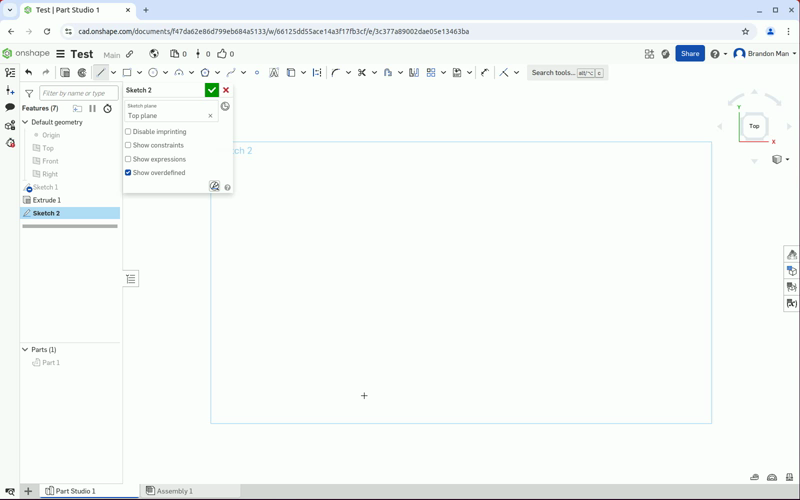
click(364, 395)
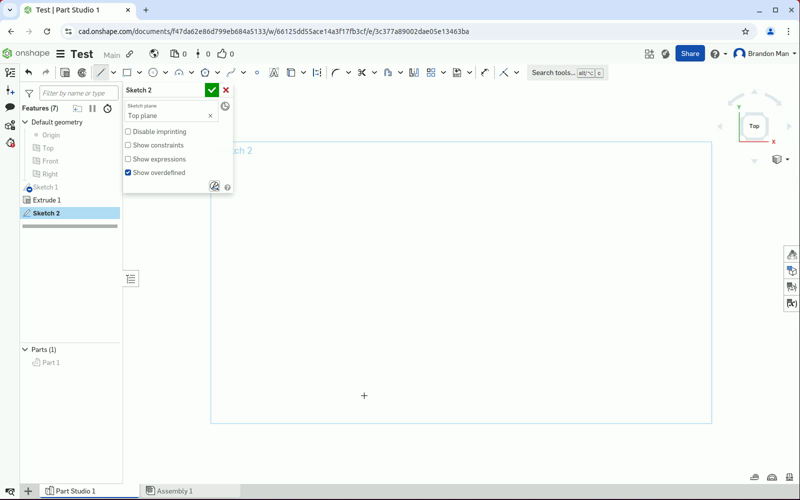
key_up(shift)
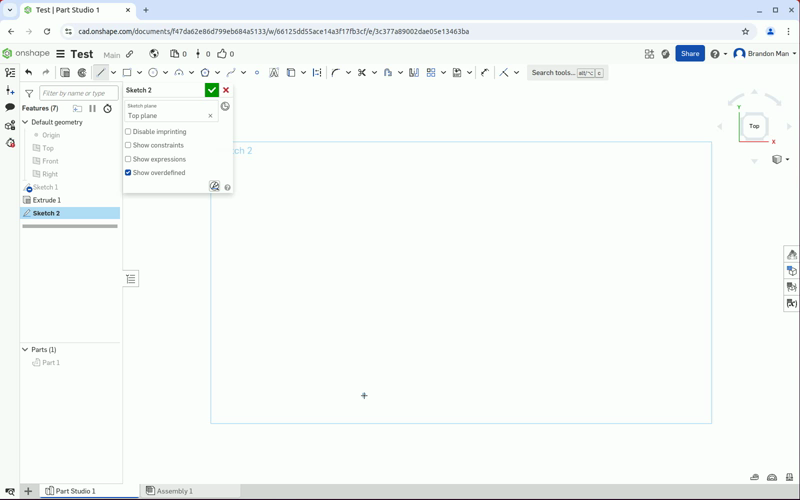
key_down(shift)
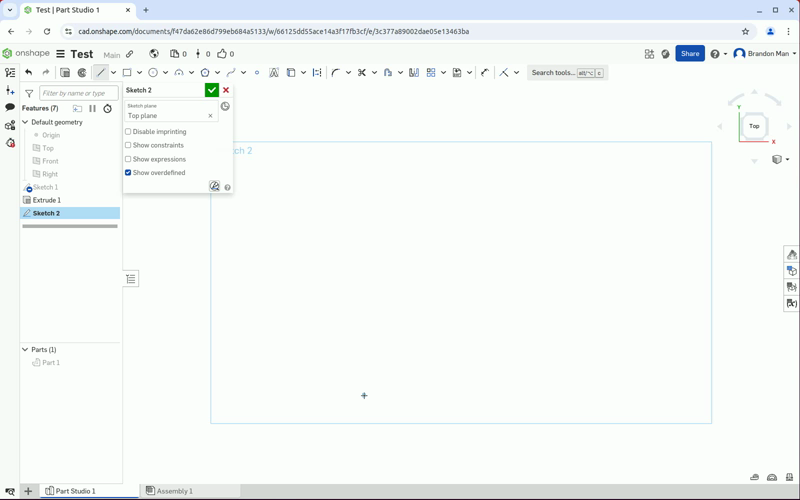
mouse_move(394, 395)
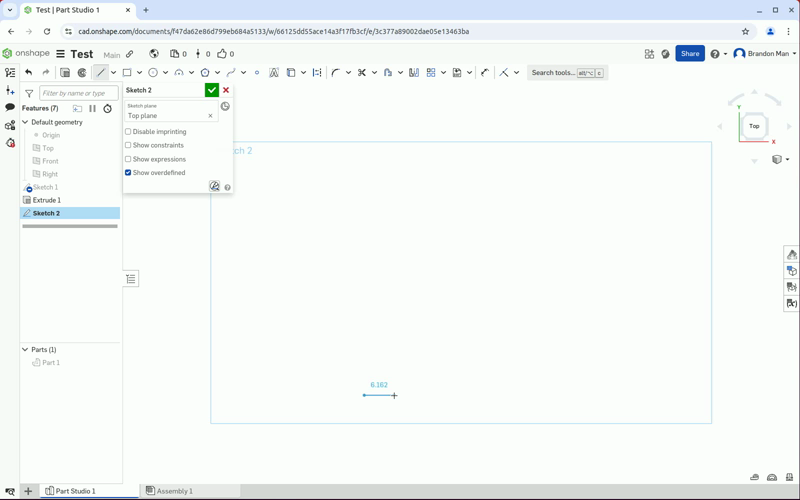
mouse_move(403, 395)
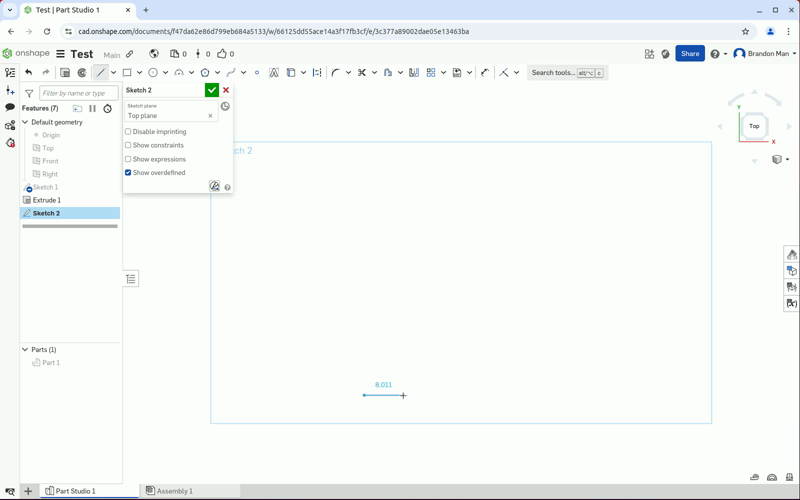
click(403, 395)
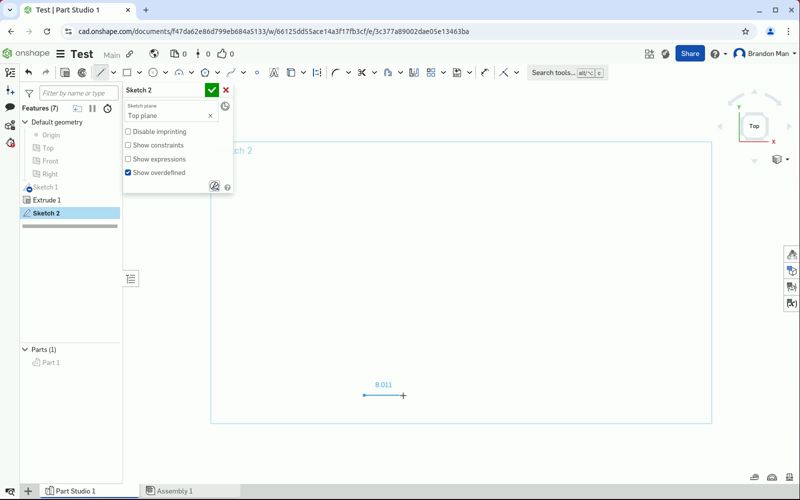
key_up(shift)
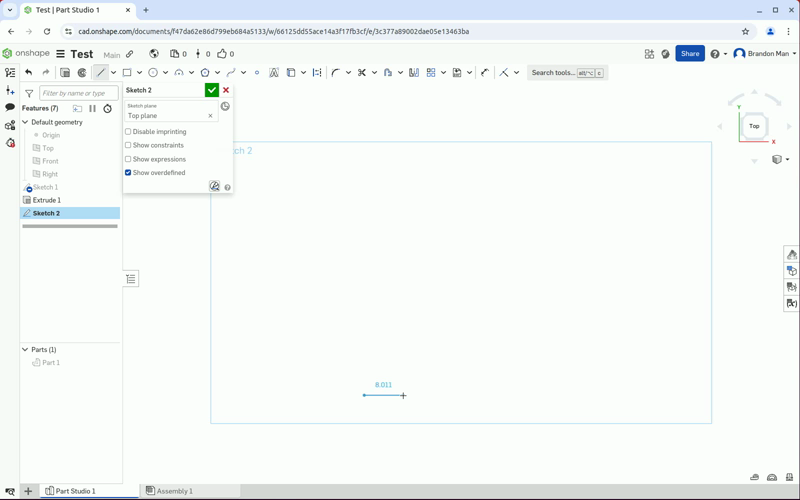
key_down(shift)
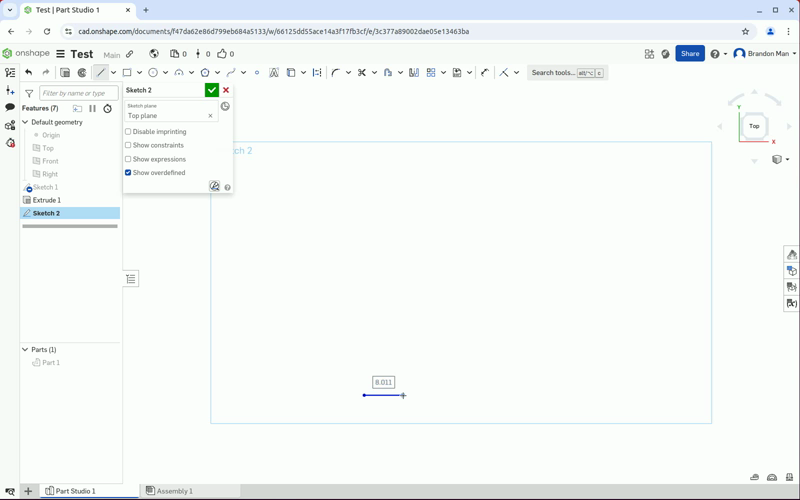
mouse_move(403, 249)
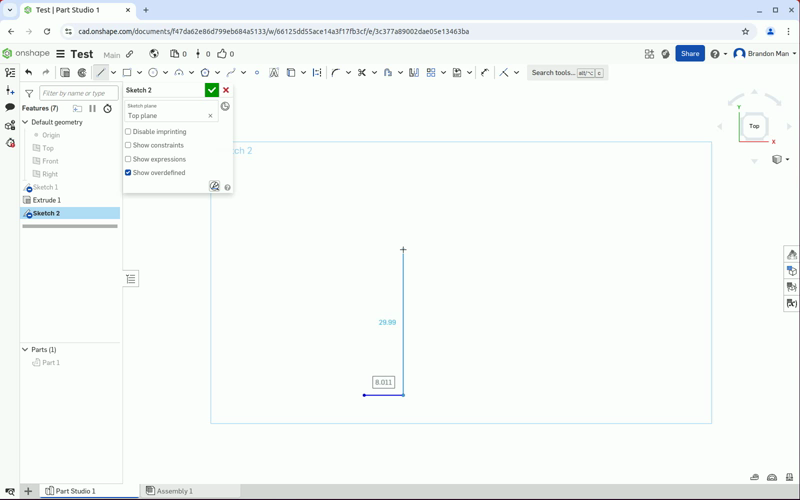
click(403, 249)
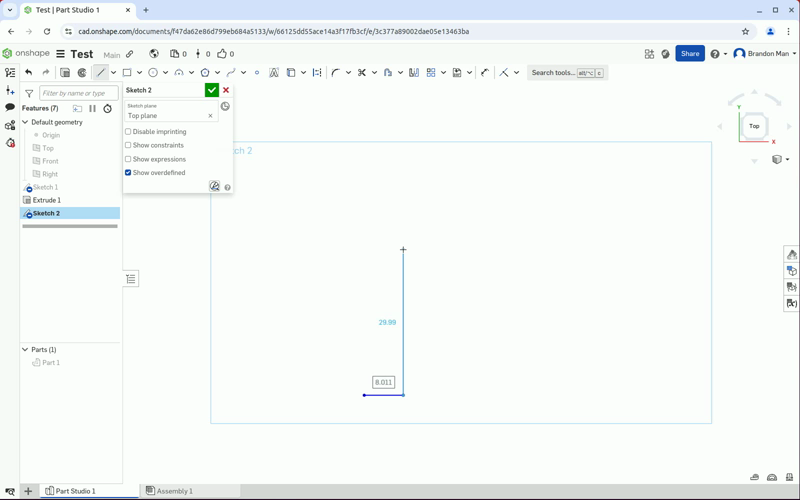
key_up(shift)
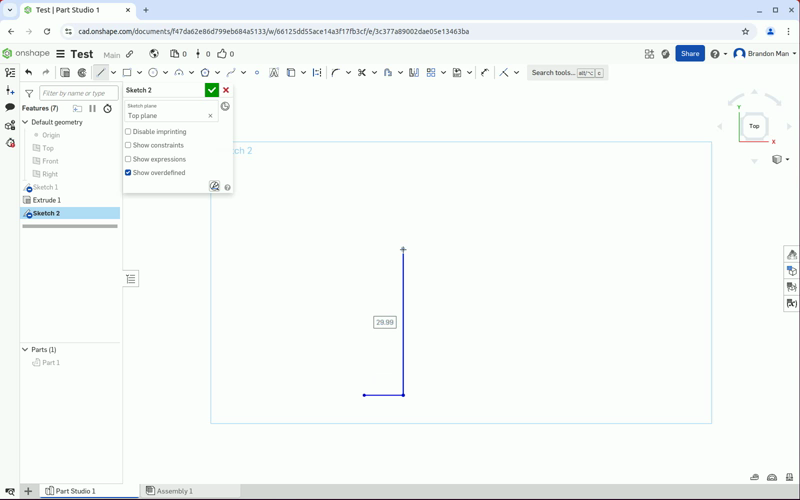
key_down(shift)
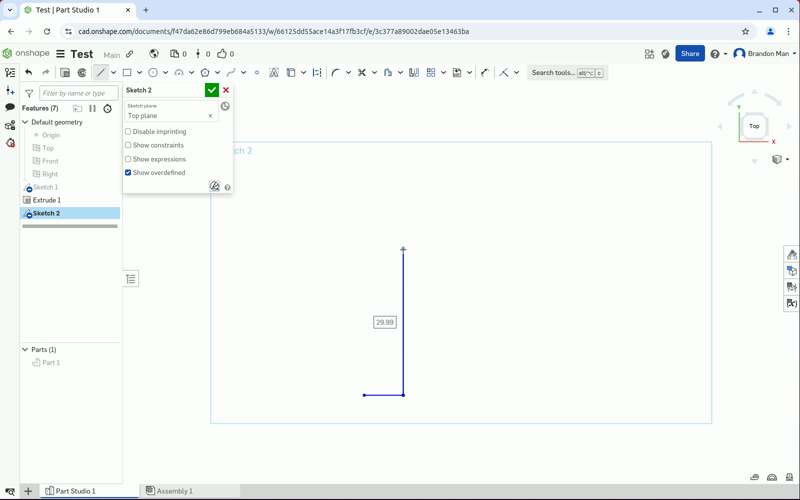
mouse_move(433, 249)
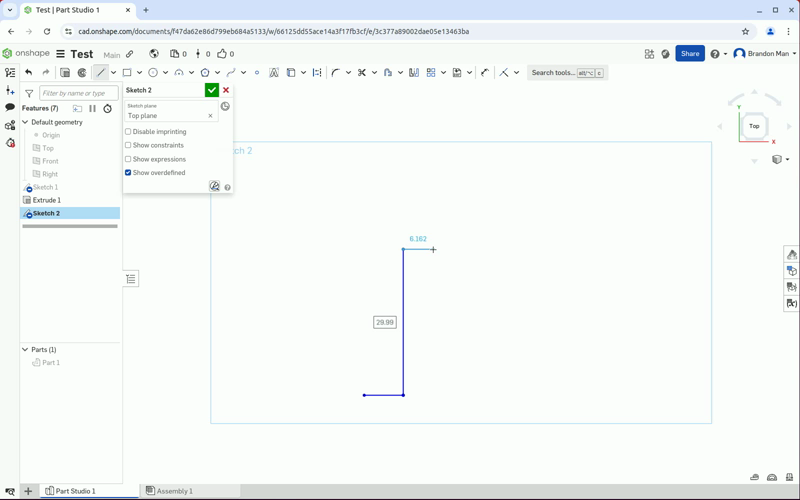
mouse_move(364, 249)
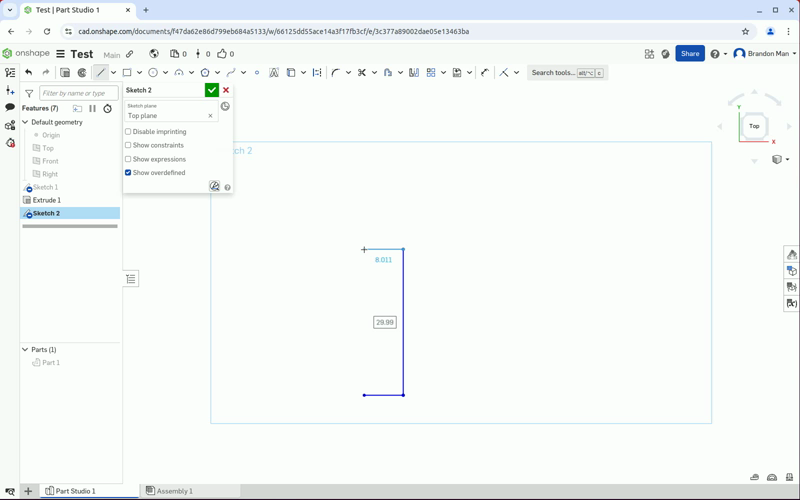
click(364, 249)
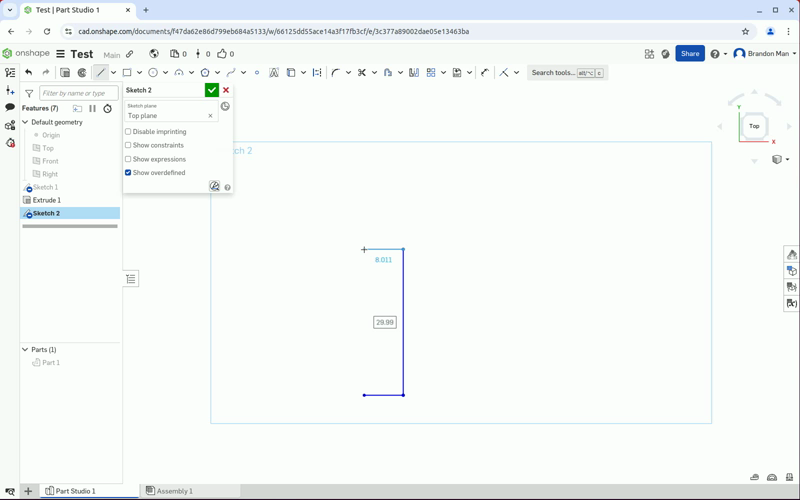
key_up(shift)
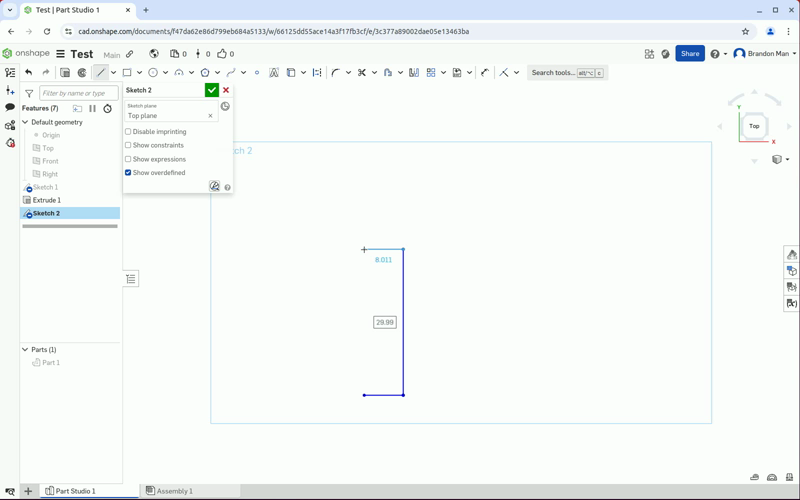
key_down(shift)
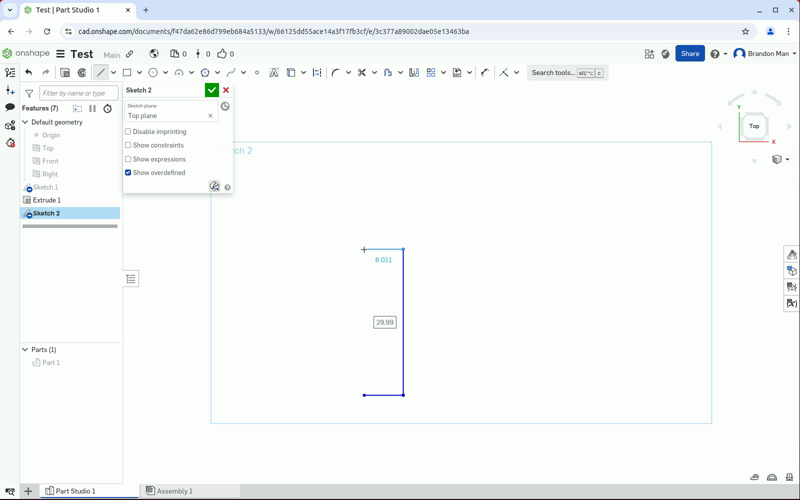
mouse_move(364, 395)
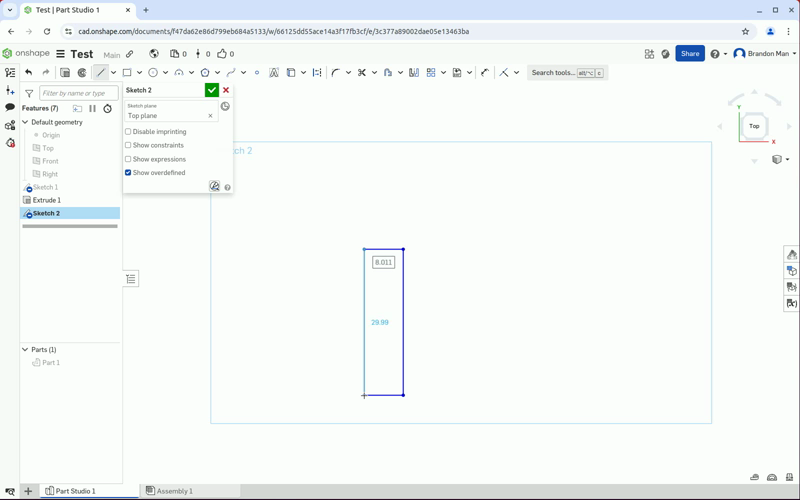
key_up(shift)
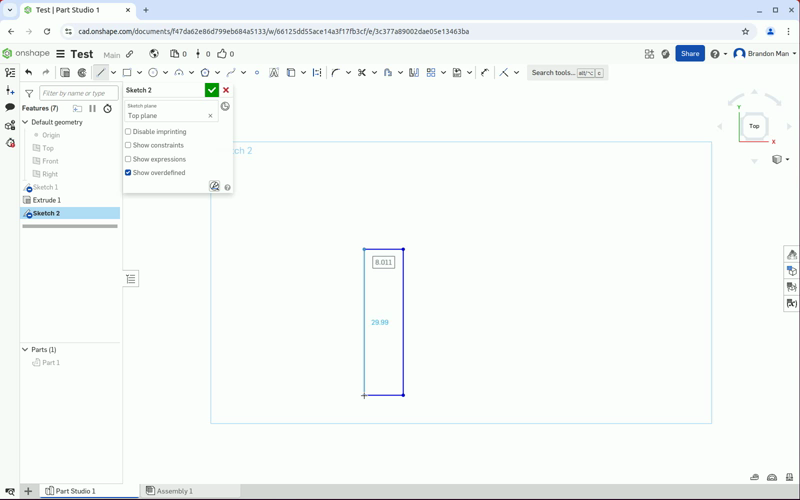
click(364, 395)
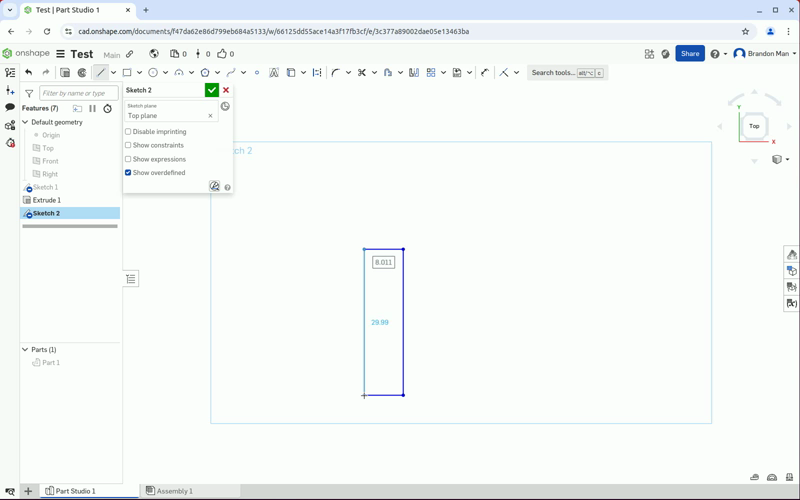
key(esc)
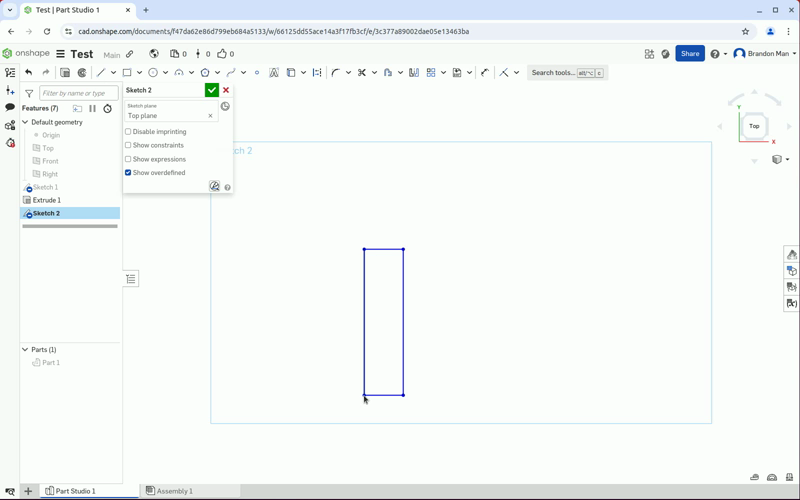
mouse_move(377, 370)
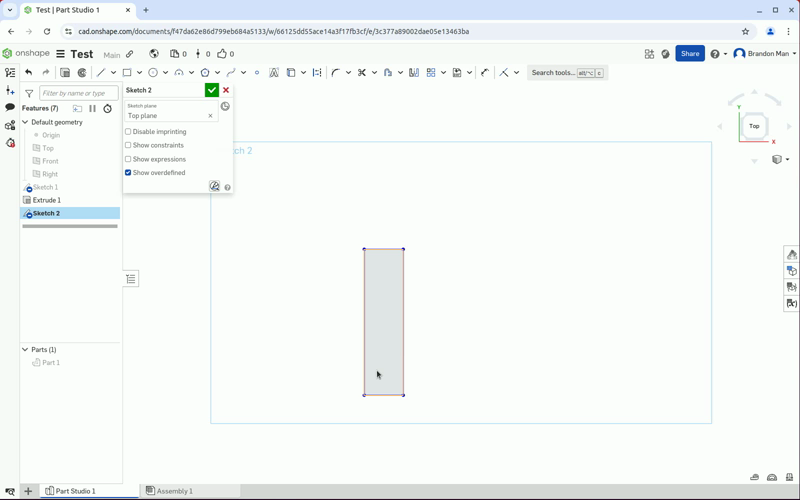
click(377, 370)
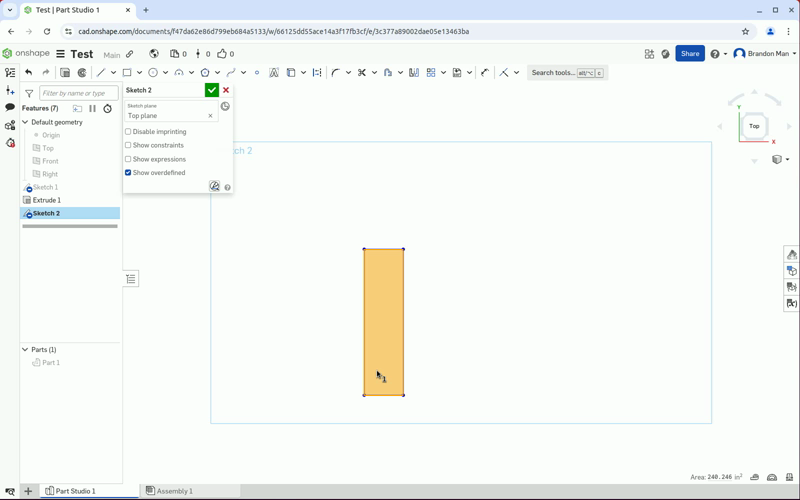
mouse_move(73, 352)
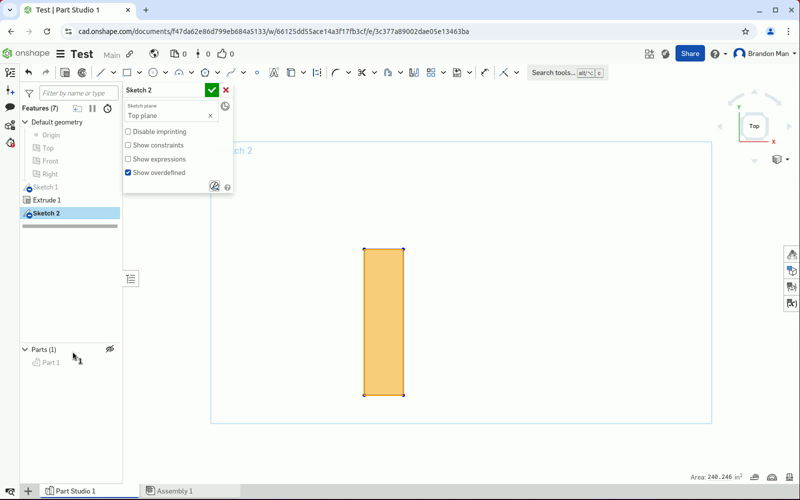
key(shift+y)
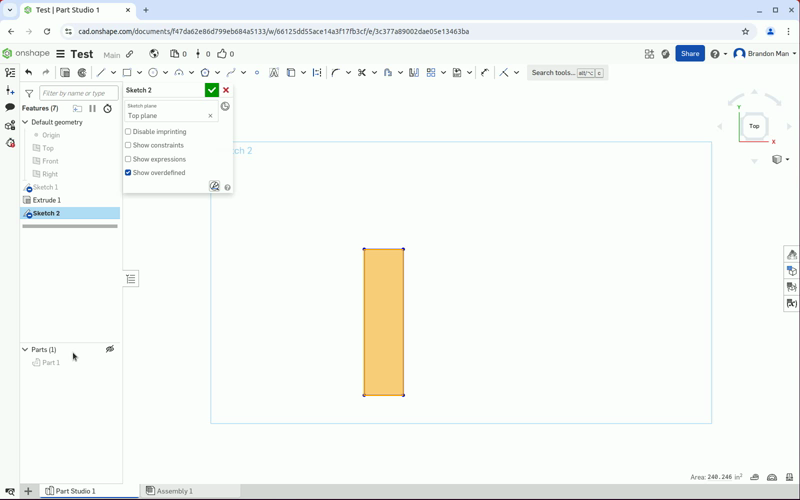
key(shift+e)
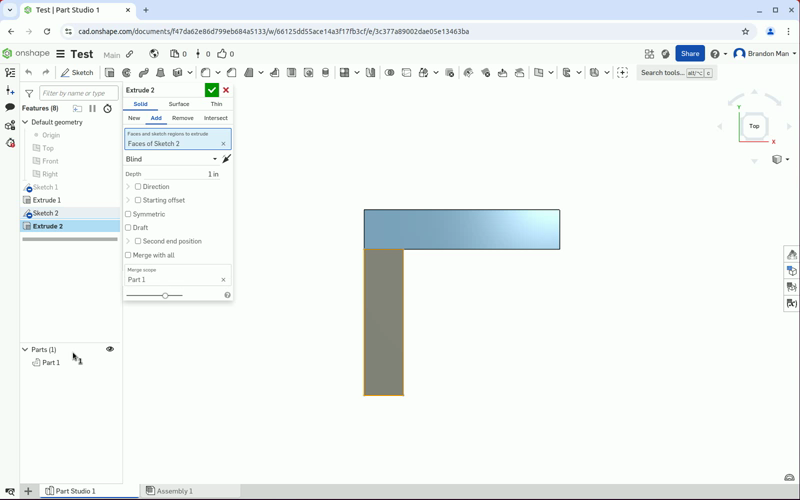
mouse_move(143, 106)
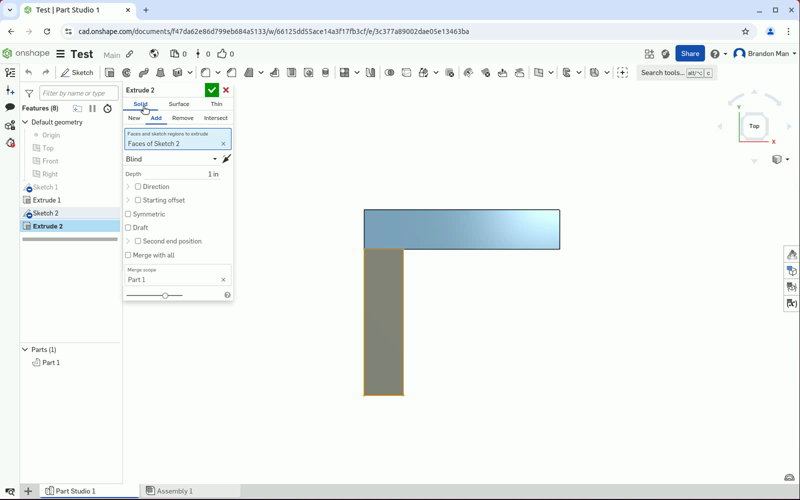
click(143, 106)
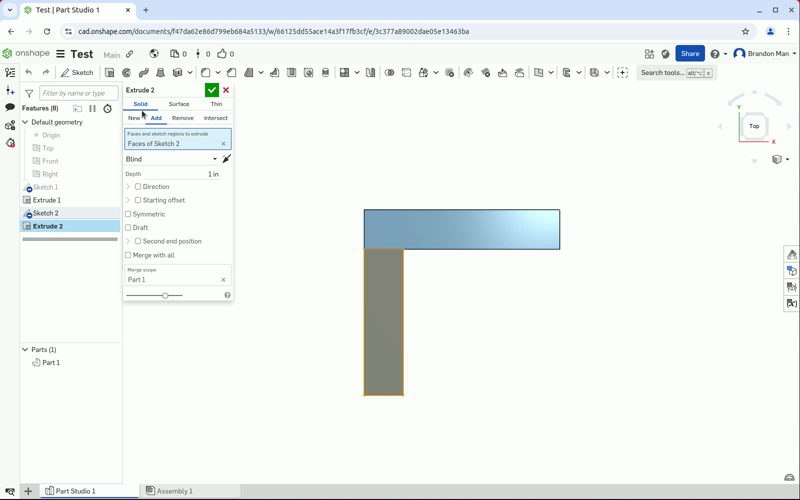
mouse_move(137, 120)
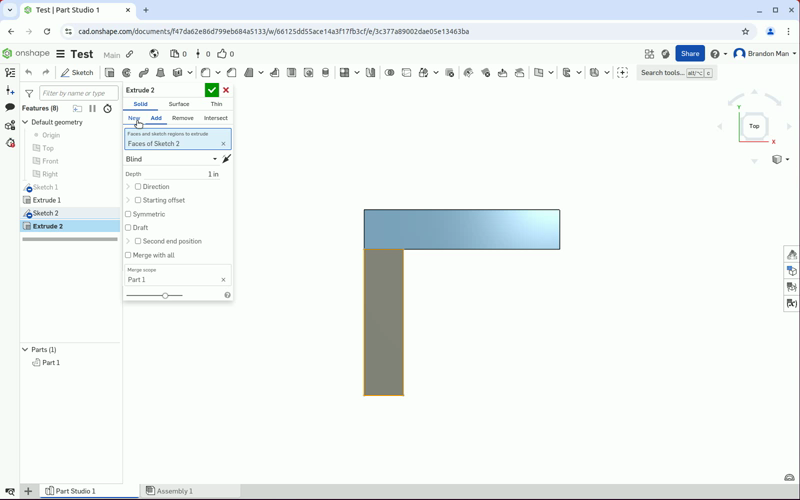
click(137, 120)
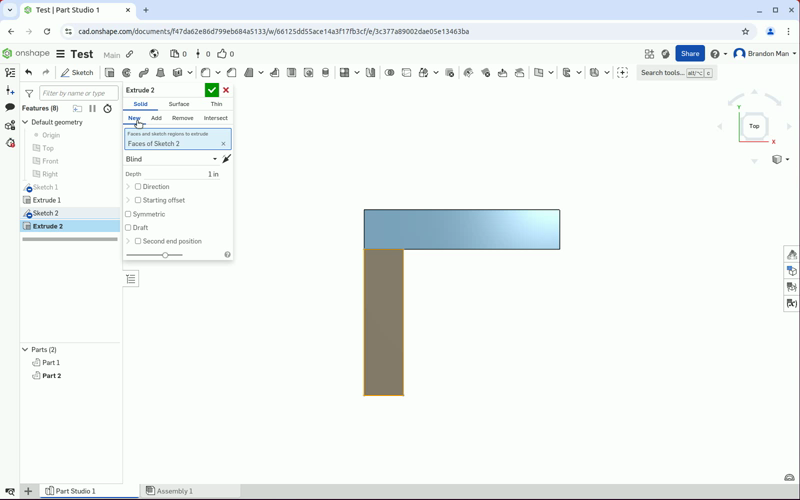
key(tab, 4)
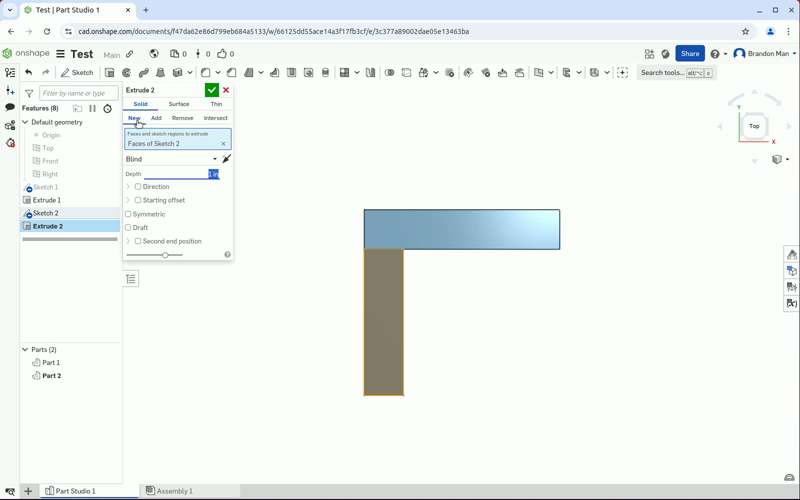
text(4.092)
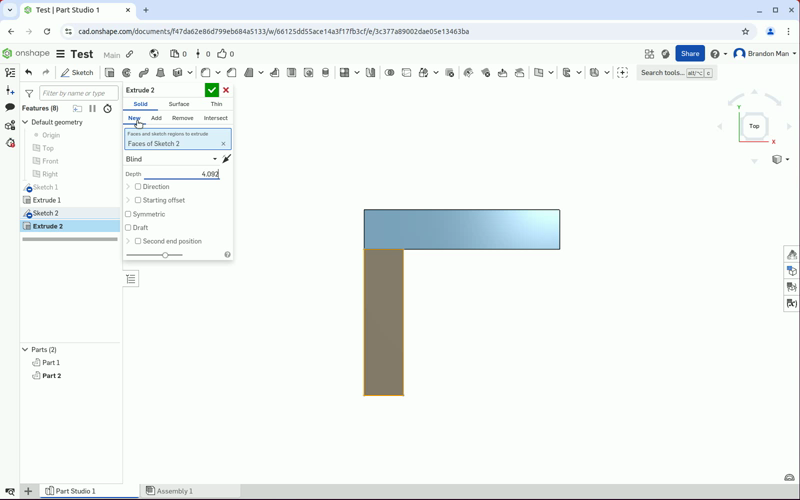
key(enter)
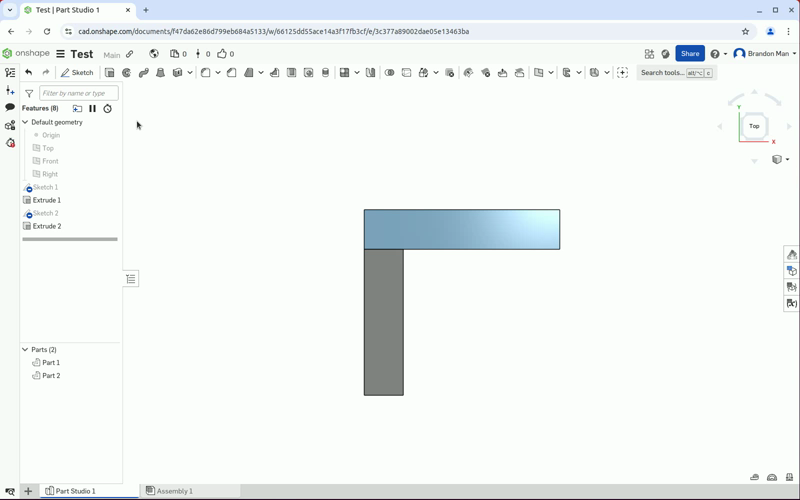
key(shift+h)
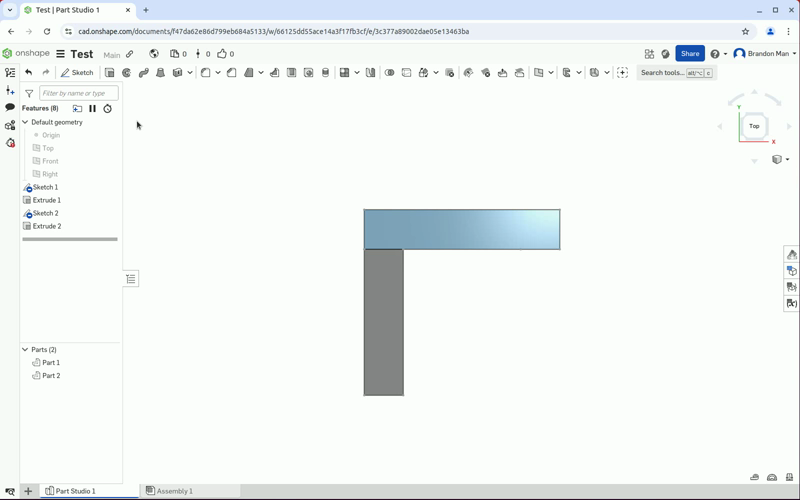
key(shift+h)
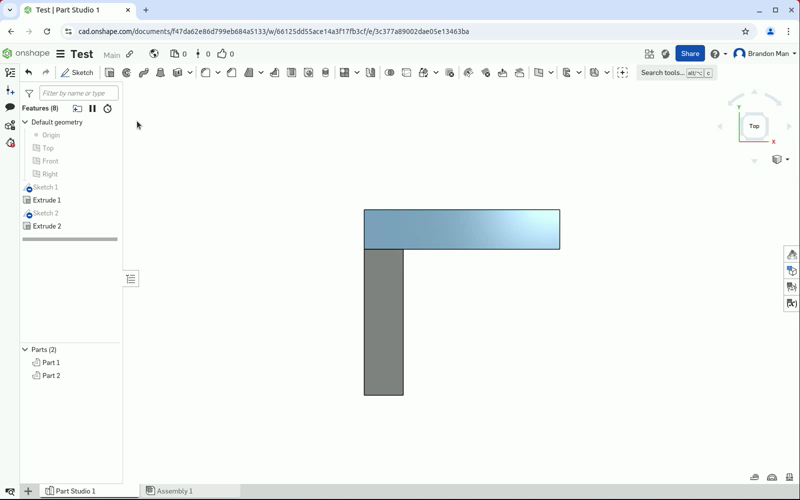
mouse_move(73, 189)
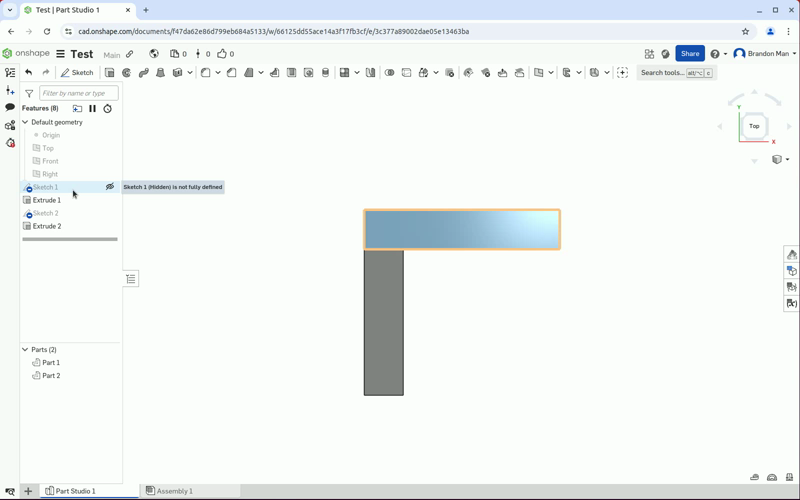
click(73, 189)
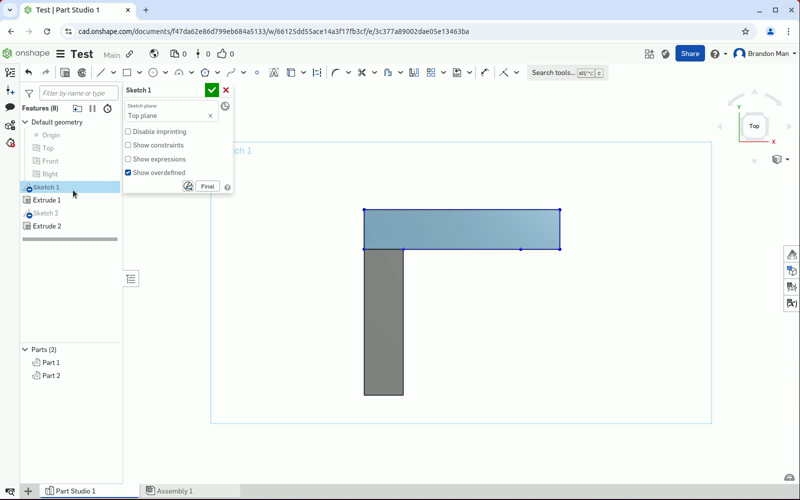
mouse_move(229, 92)
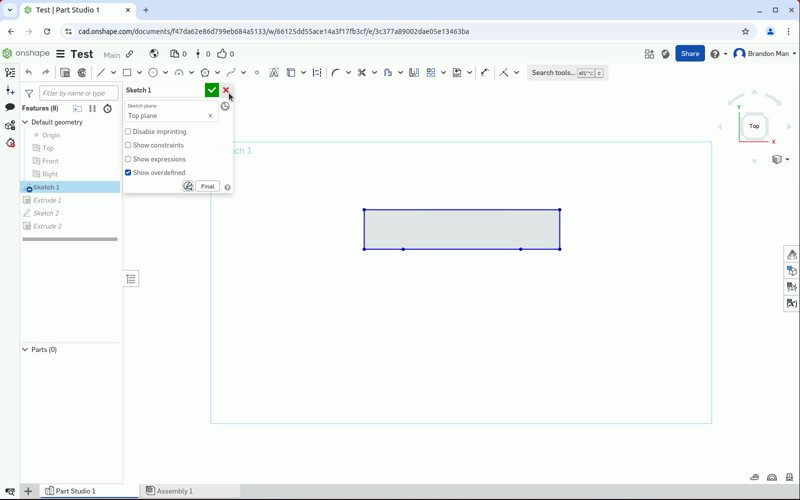
click(229, 92)
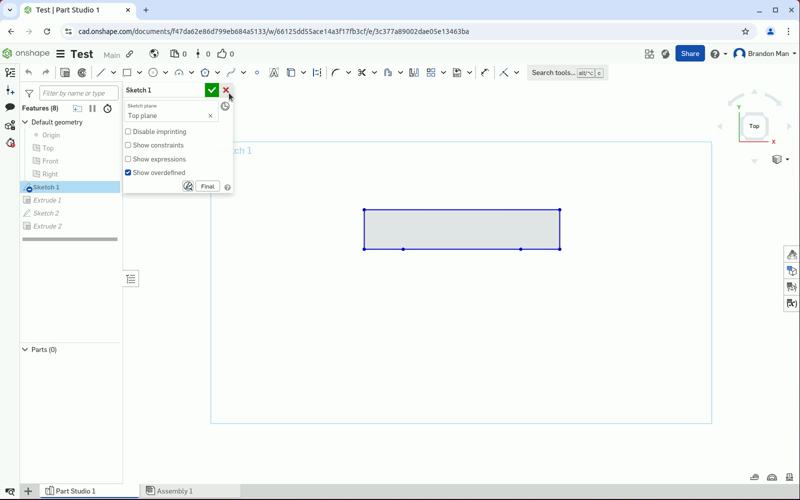
key(shift+s)
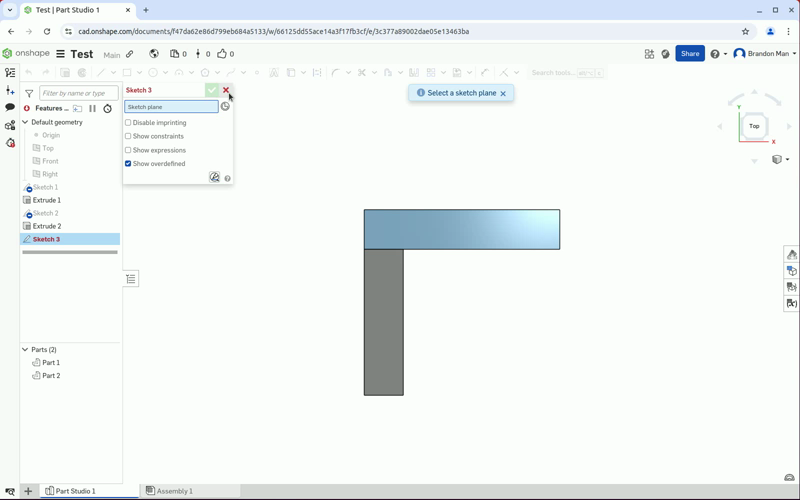
mouse_move(73, 150)
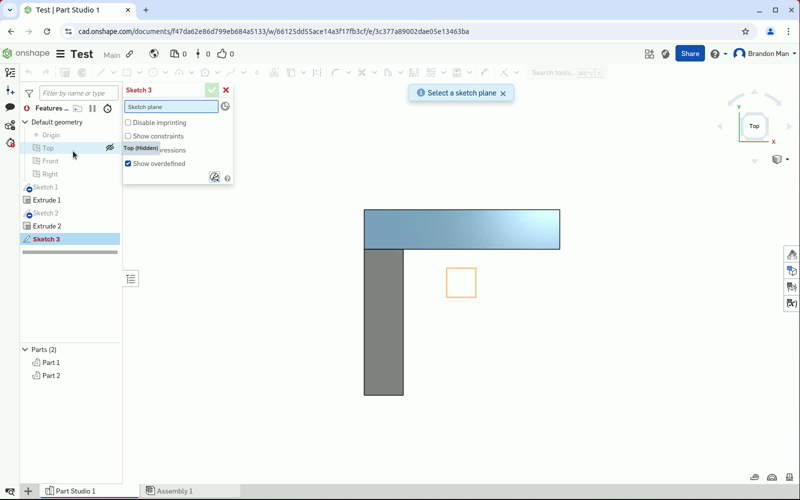
click(73, 150)
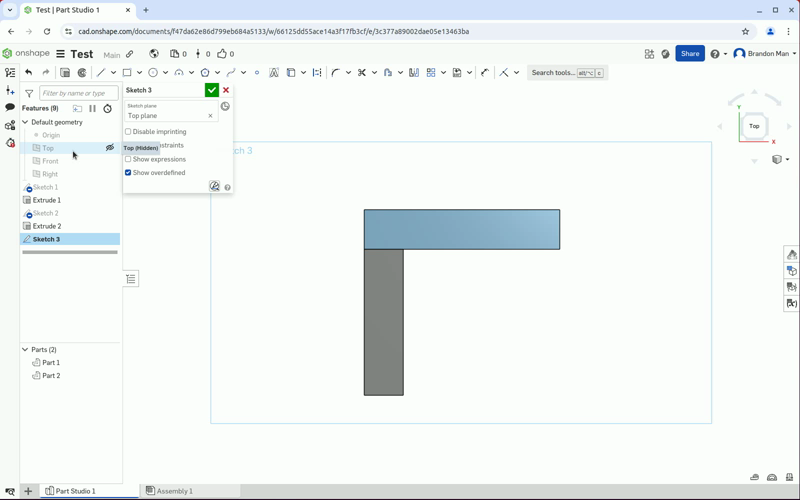
mouse_move(73, 352)
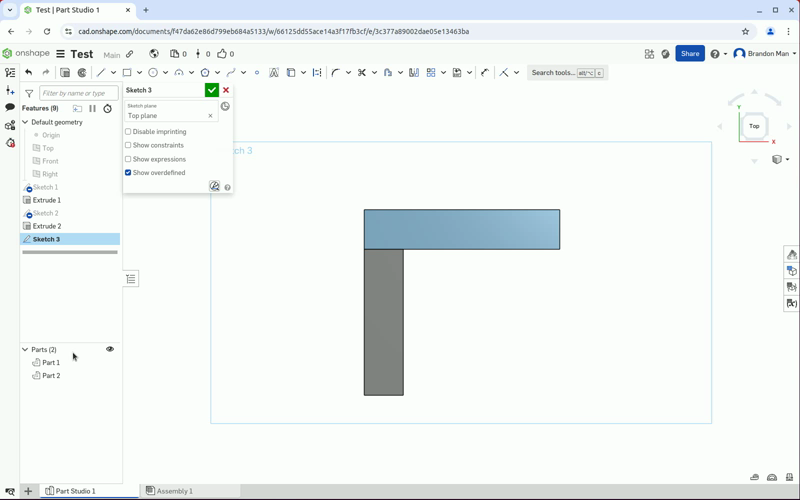
key(y)
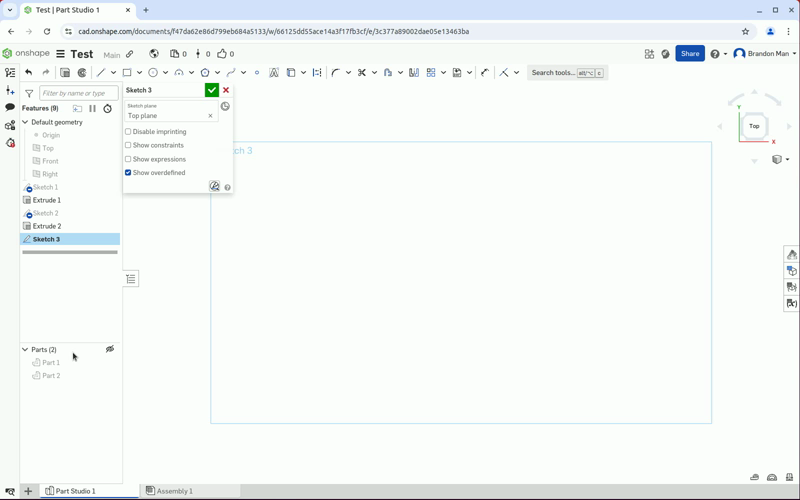
key(l)
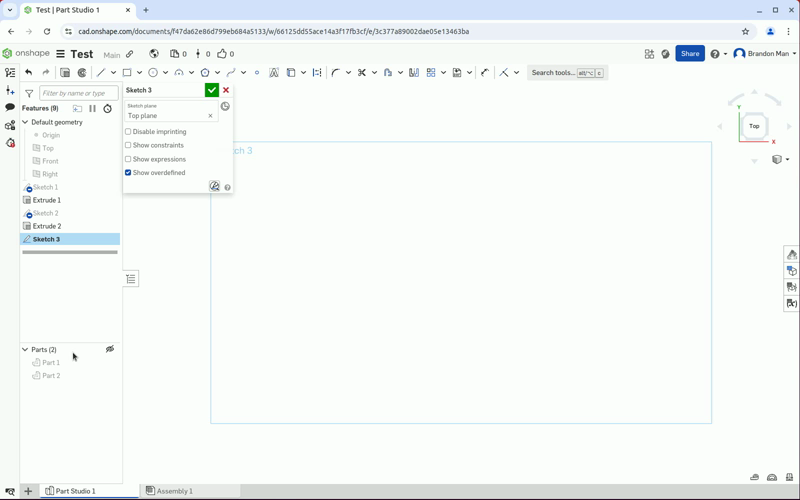
key_down(shift)
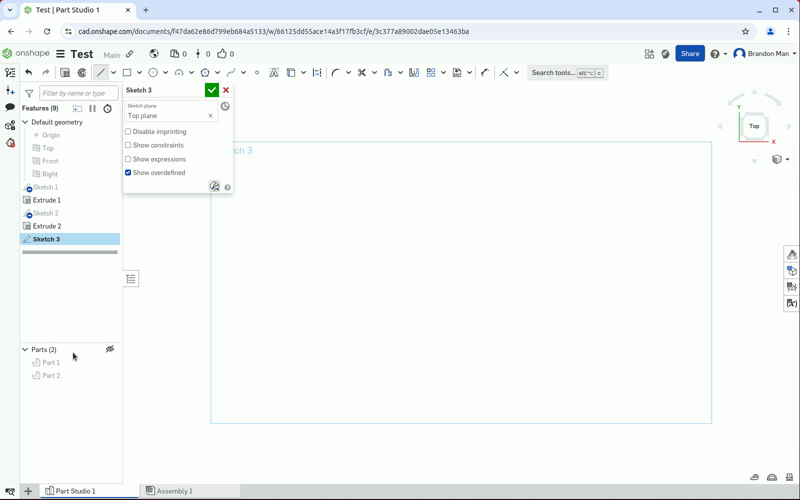
mouse_move(521, 395)
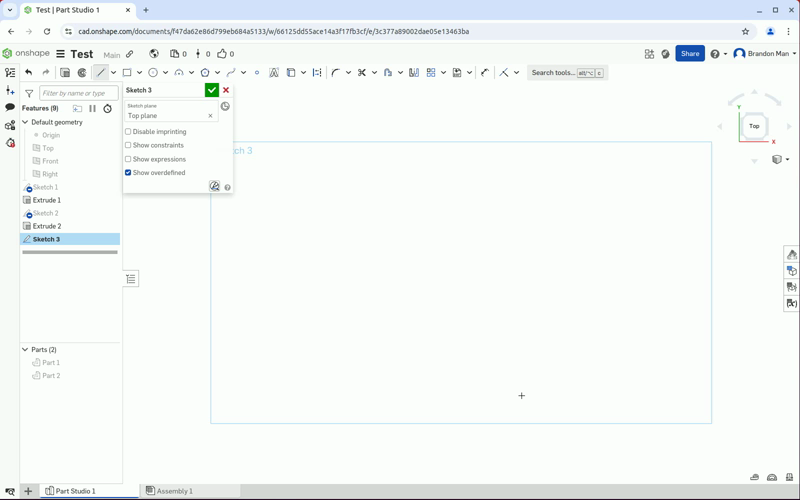
click(521, 395)
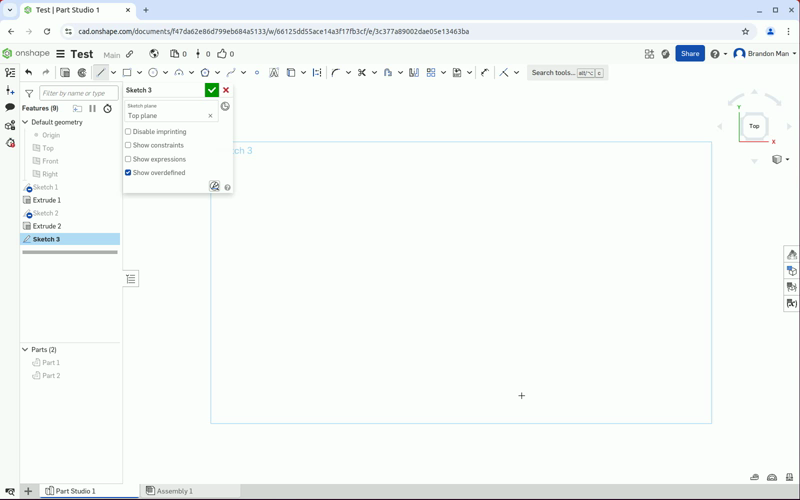
key_up(shift)
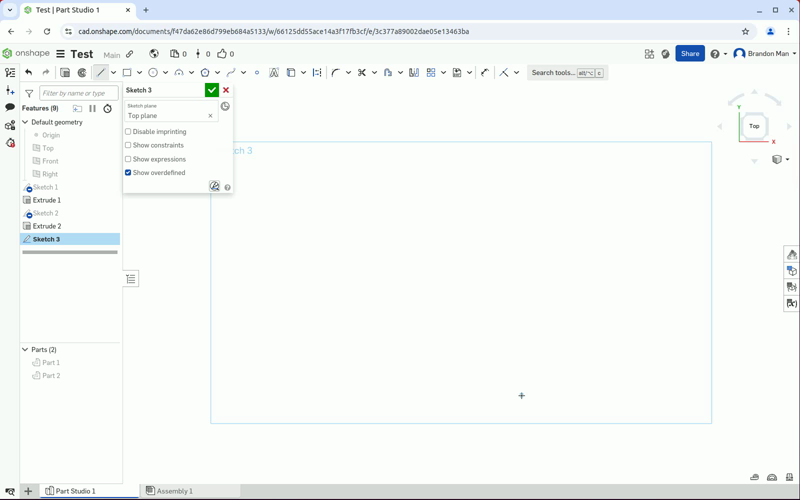
key_down(shift)
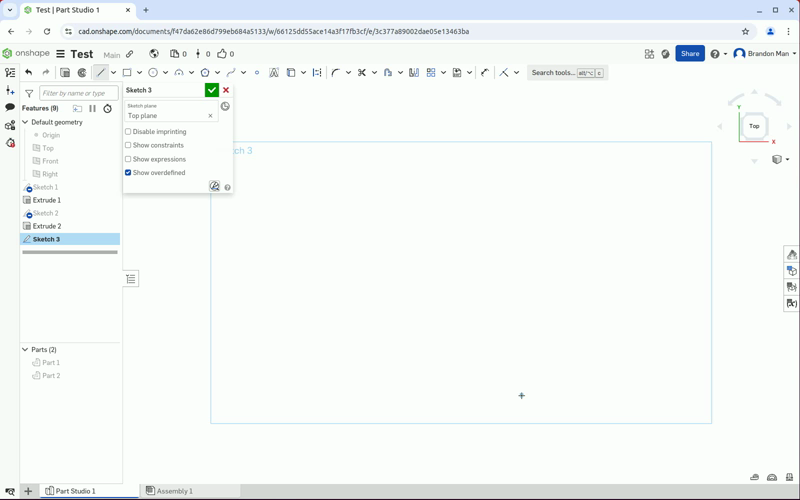
mouse_move(551, 395)
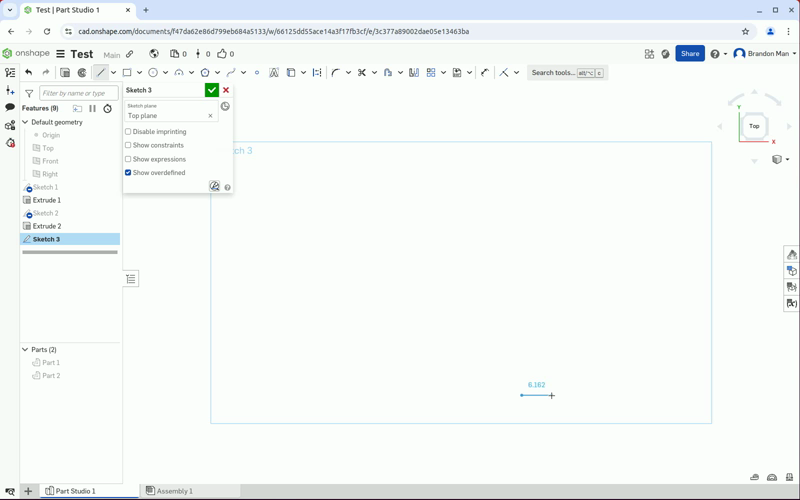
mouse_move(560, 395)
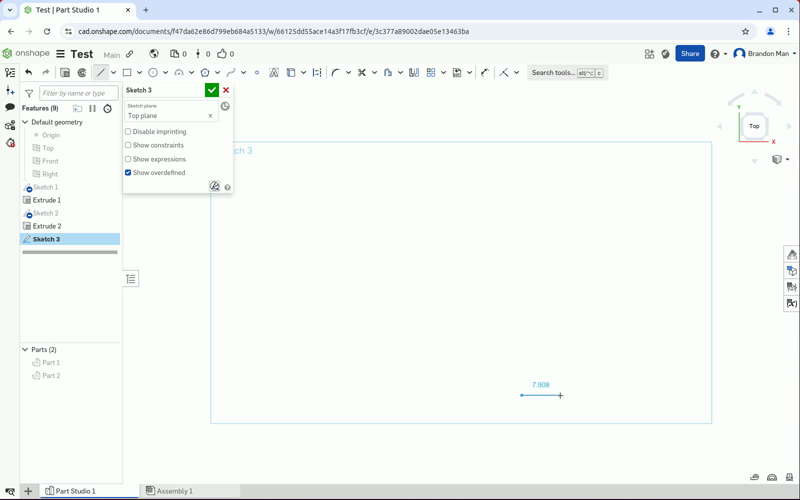
click(560, 395)
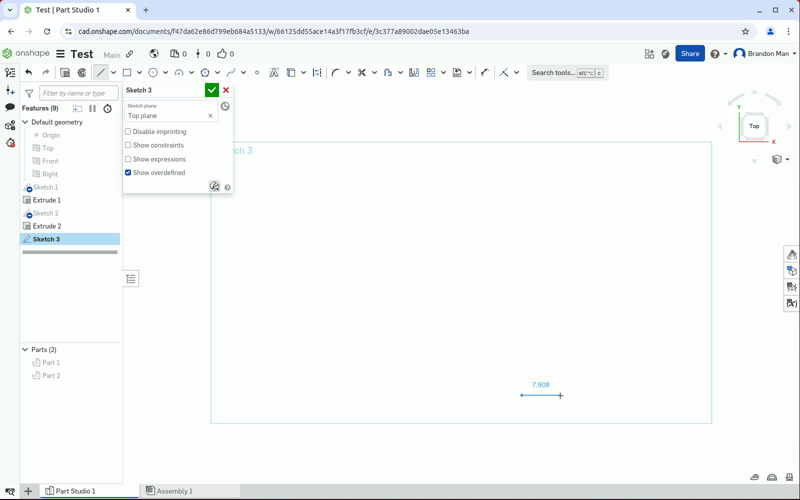
key_up(shift)
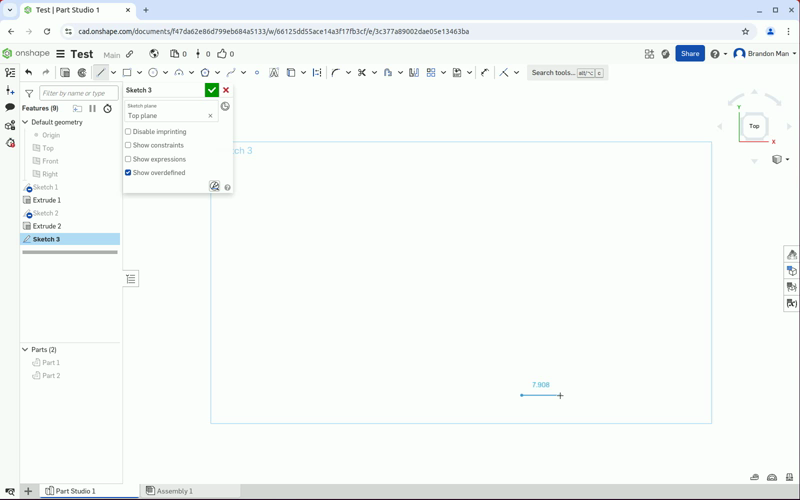
key_down(shift)
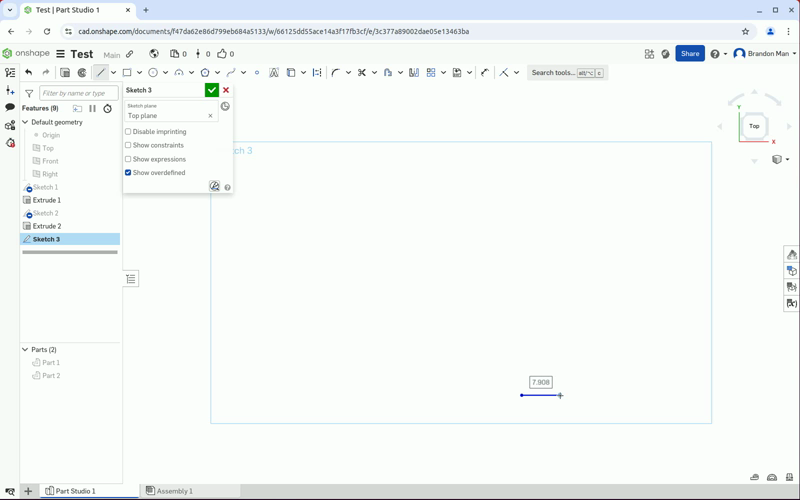
mouse_move(560, 249)
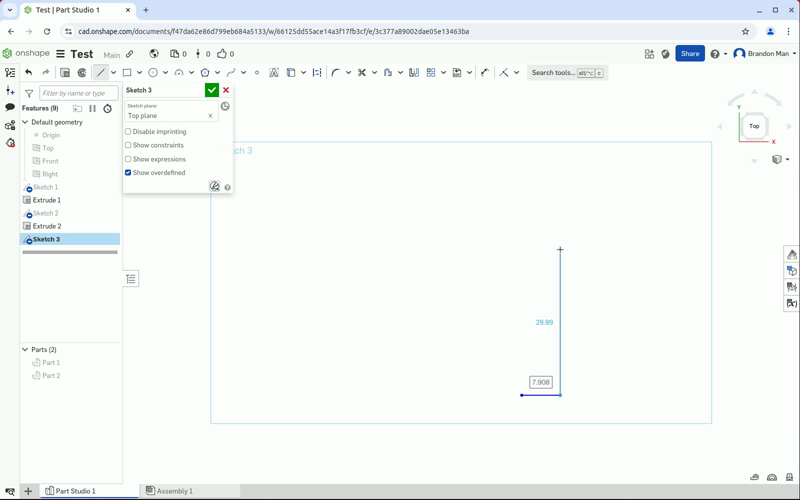
click(560, 249)
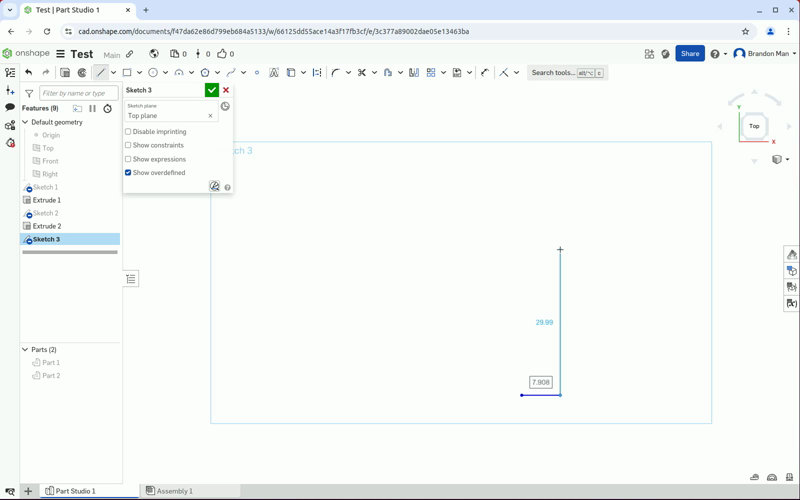
key_up(shift)
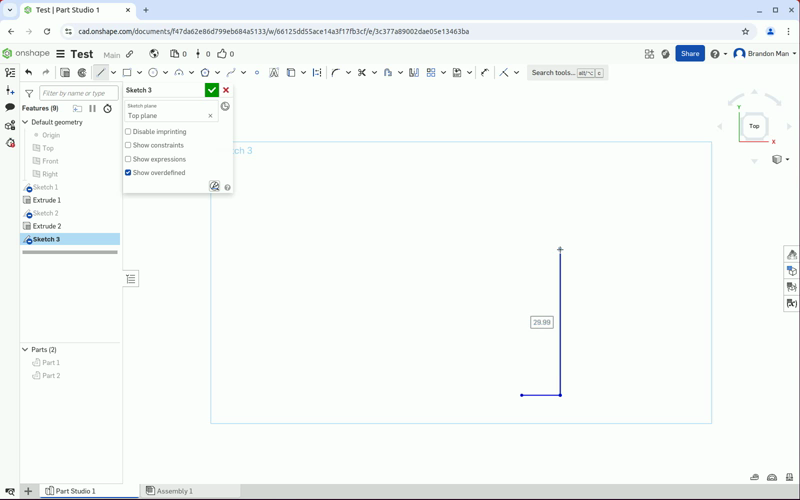
key_down(shift)
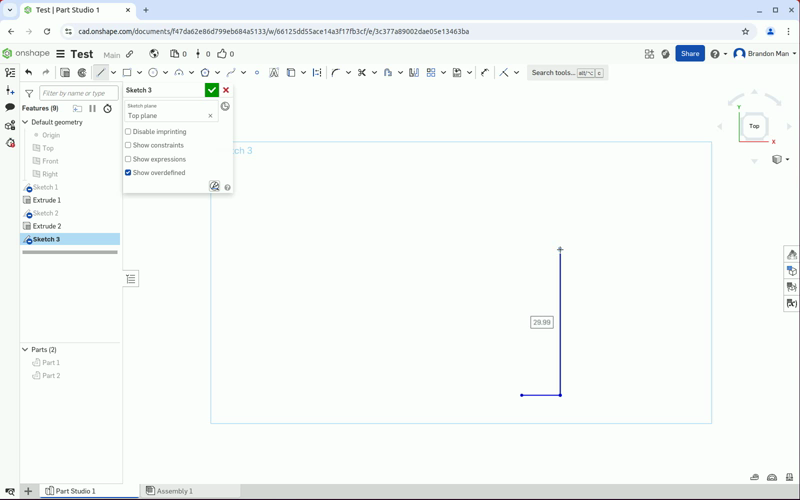
mouse_move(589, 249)
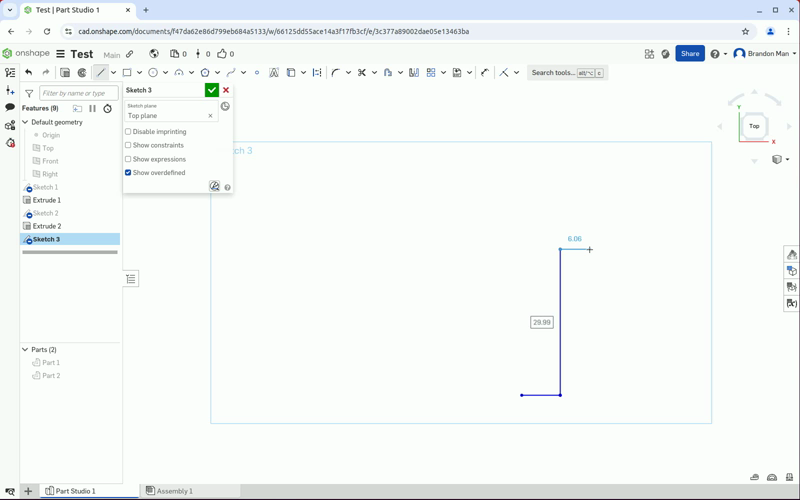
mouse_move(521, 249)
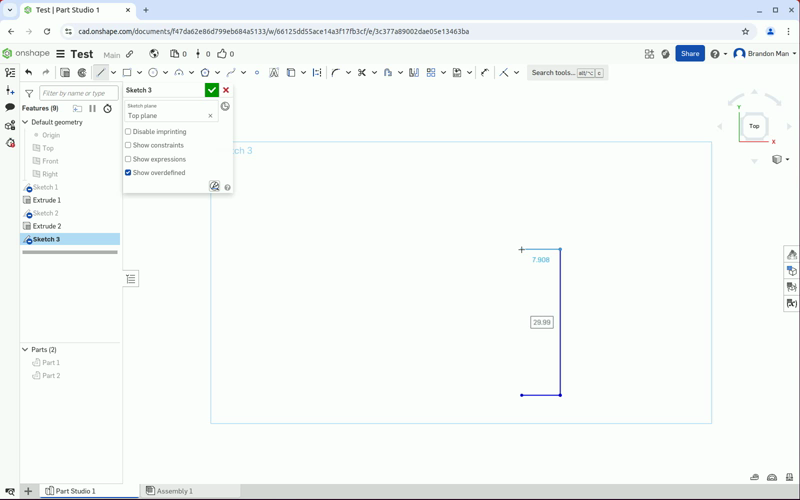
click(521, 249)
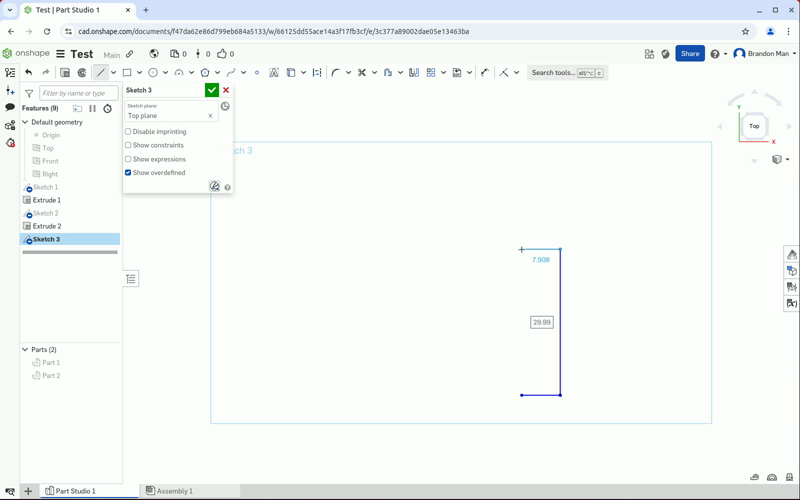
key_up(shift)
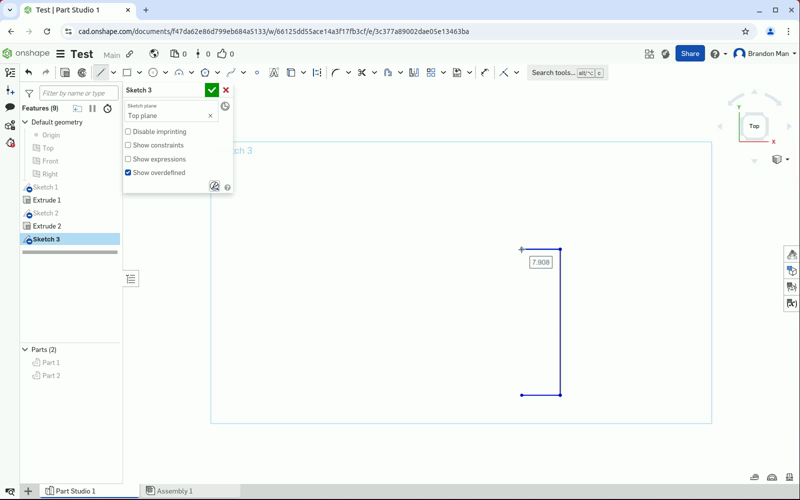
key_down(shift)
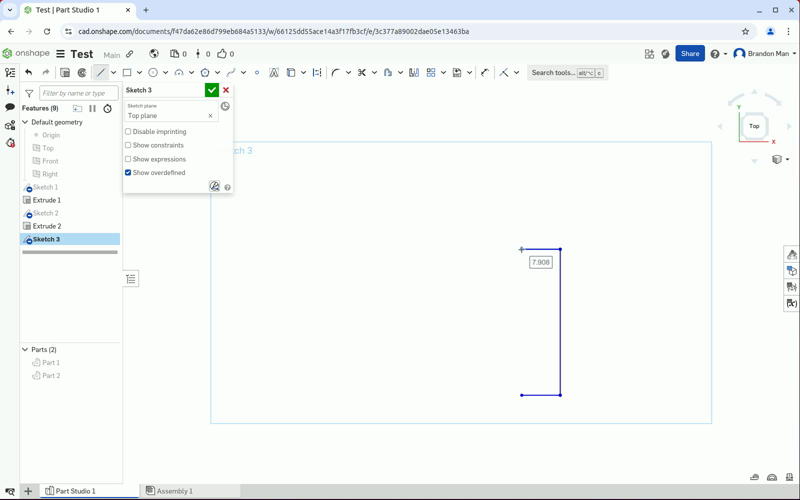
mouse_move(521, 395)
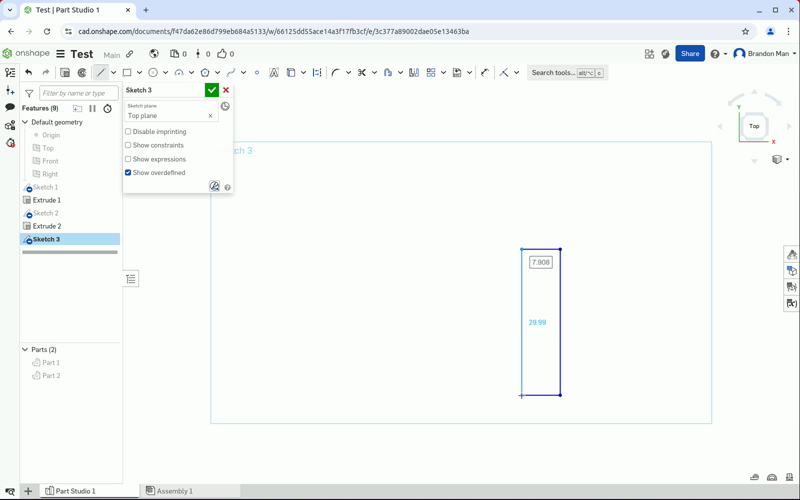
key_up(shift)
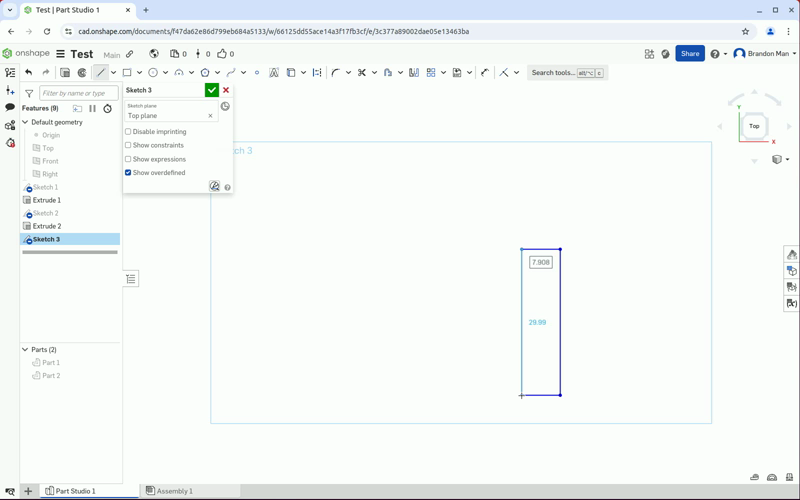
click(521, 395)
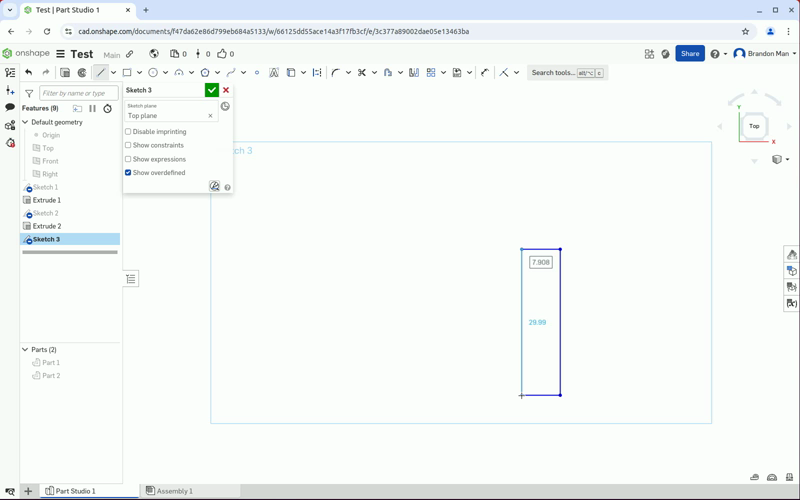
key(esc)
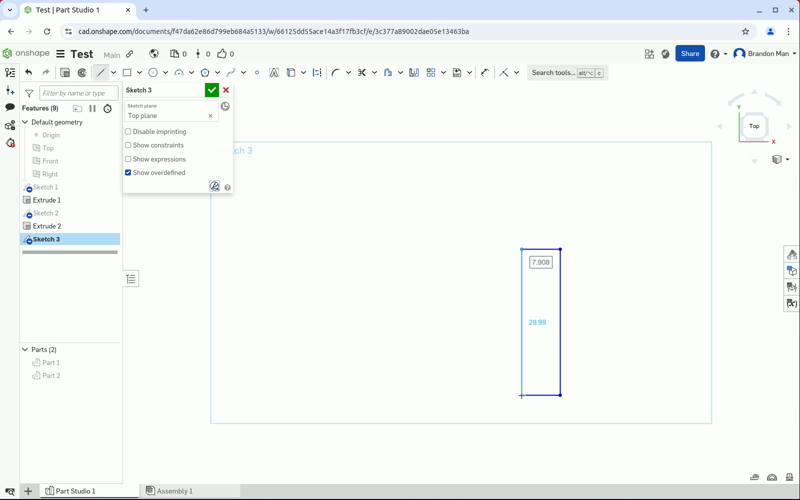
mouse_move(543, 309)
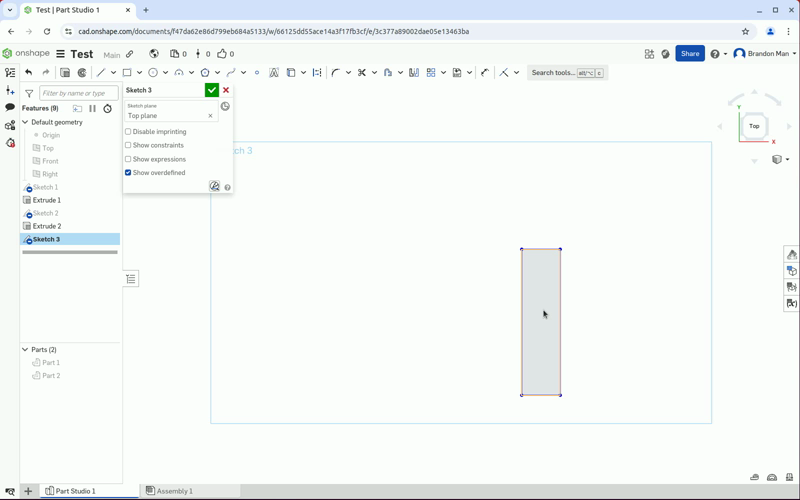
click(543, 309)
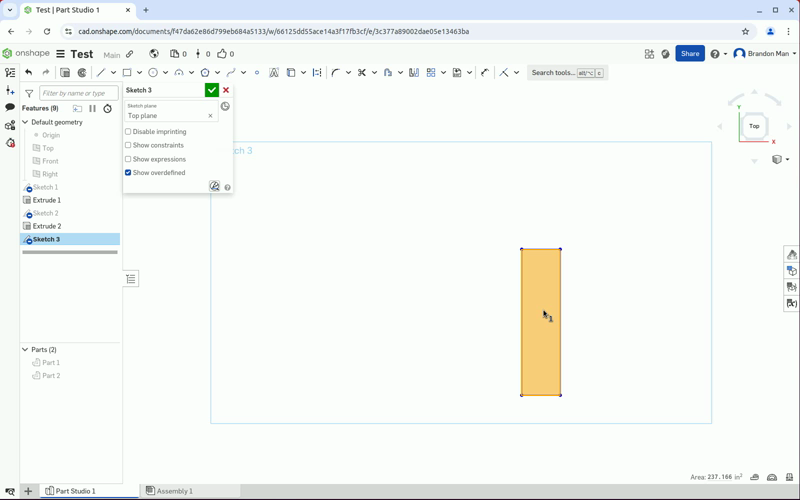
mouse_move(73, 352)
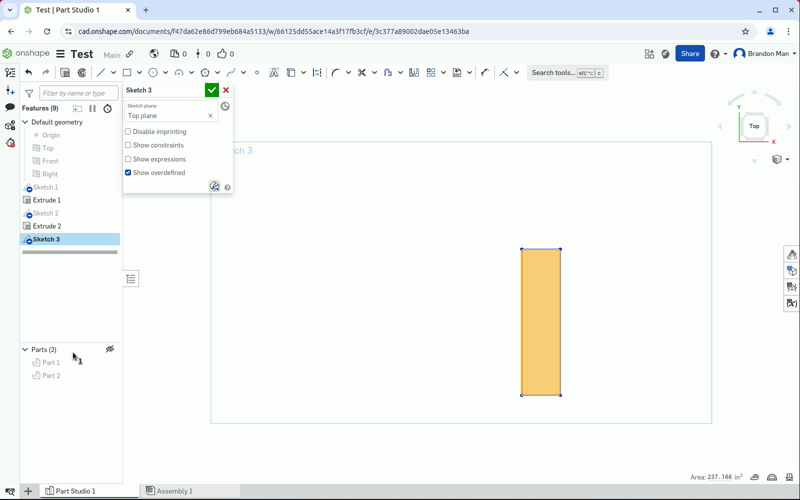
key(shift+y)
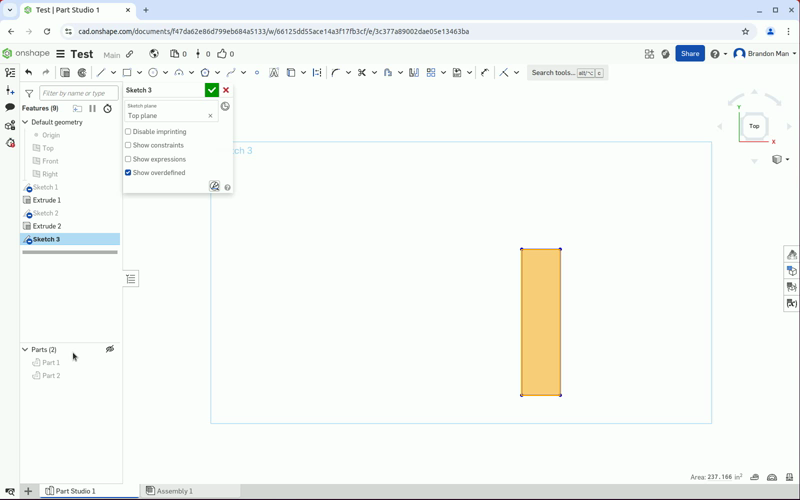
key(shift+e)
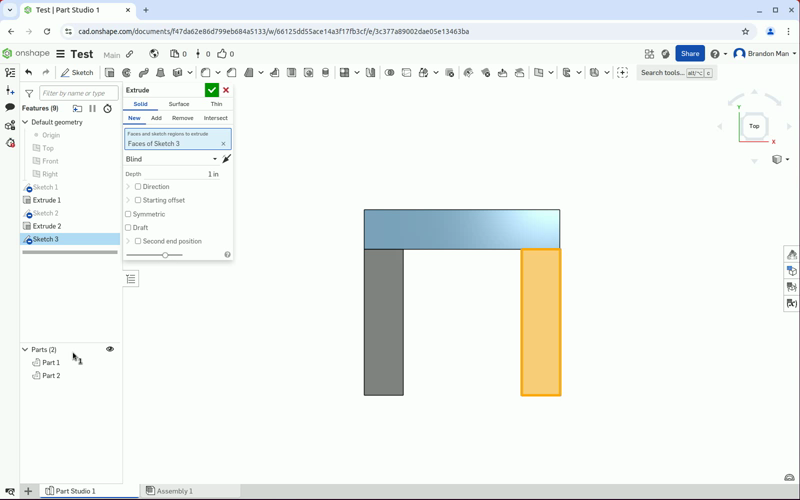
mouse_move(143, 106)
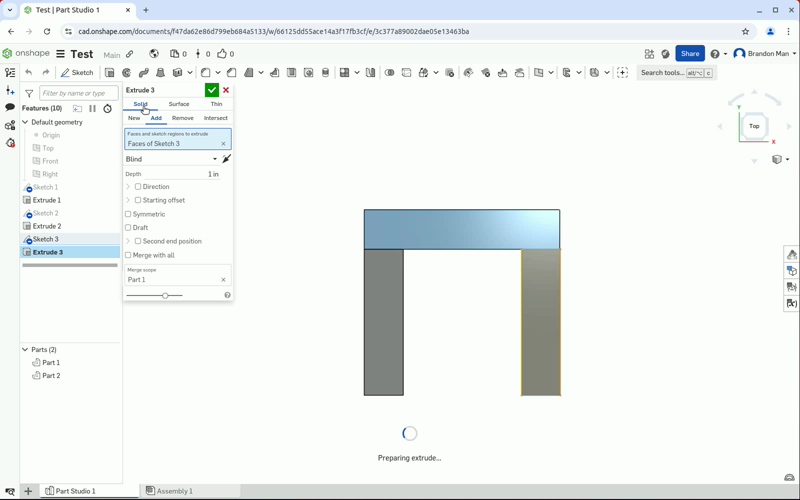
click(143, 106)
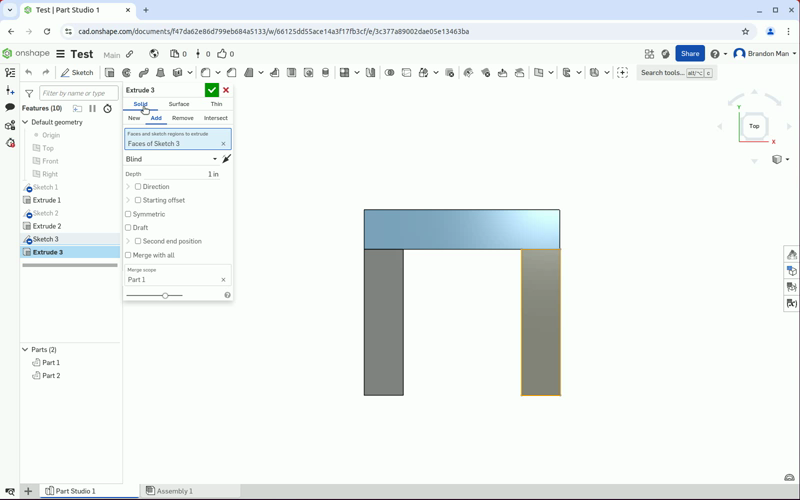
mouse_move(137, 120)
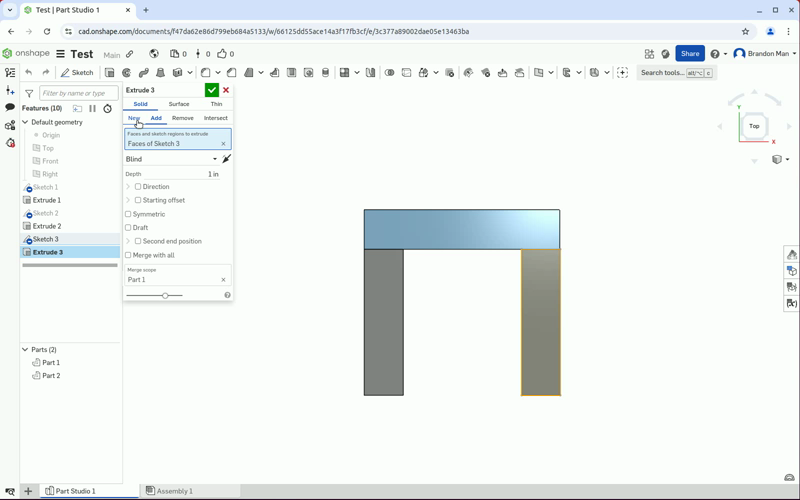
click(137, 120)
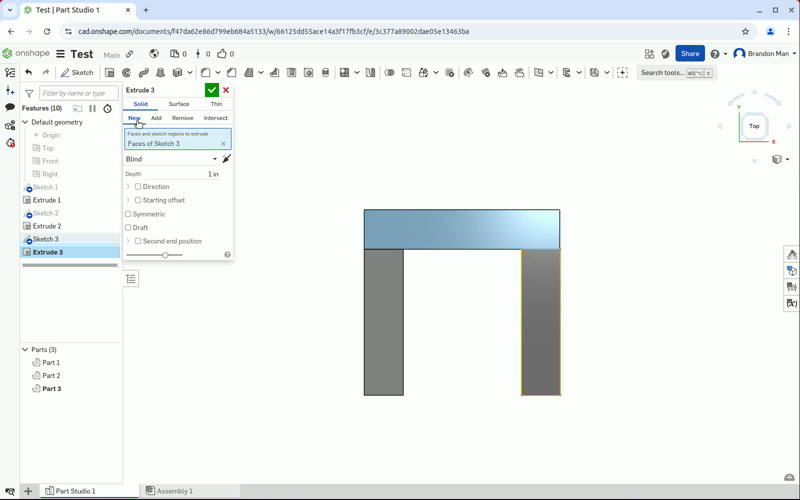
key(tab, 4)
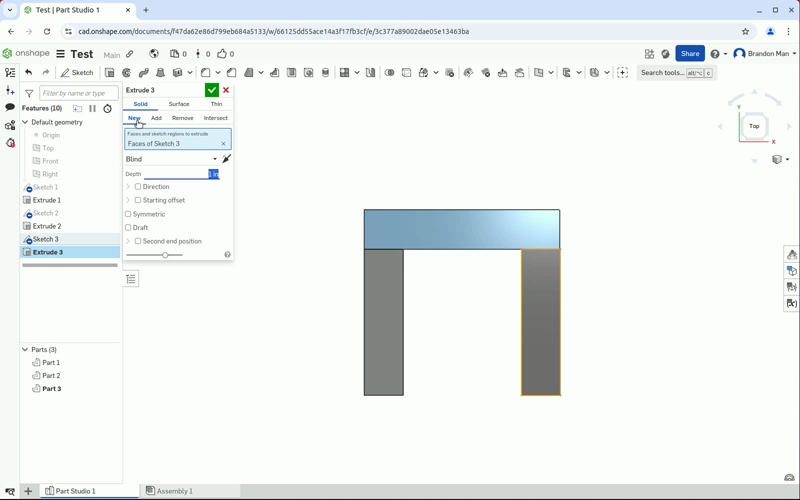
text(4.092)
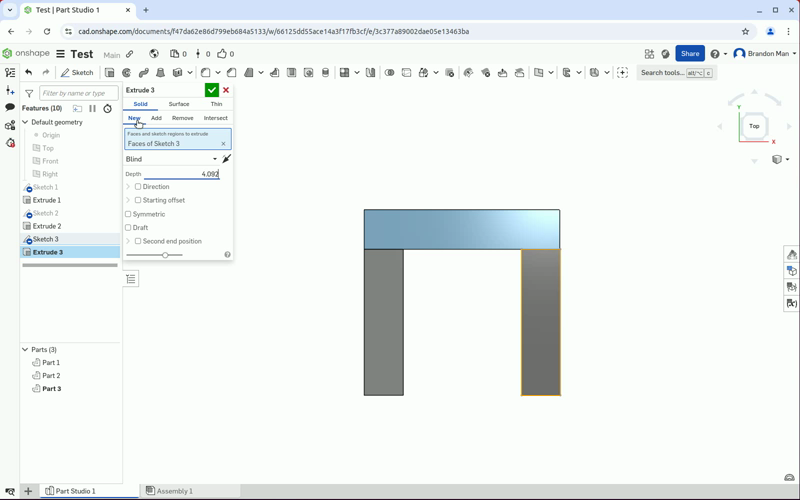
key(enter)
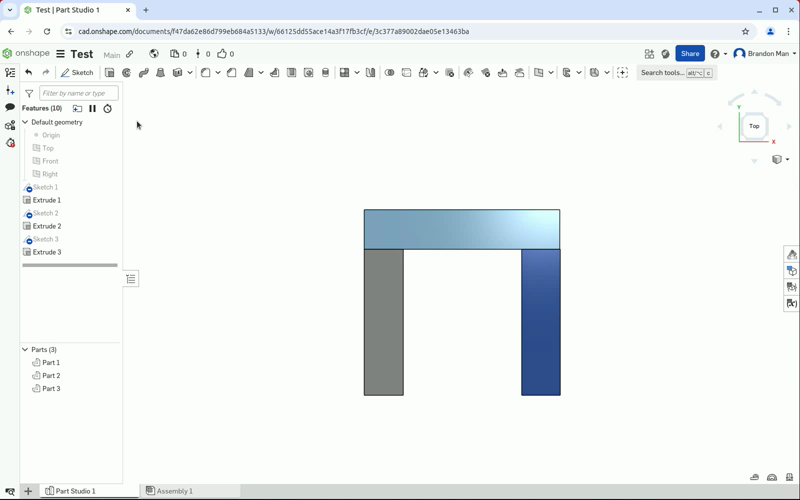
key(shift+h)
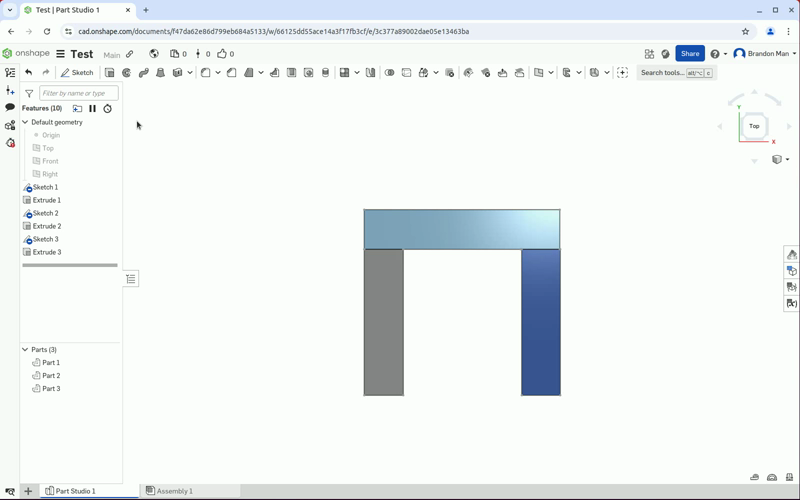
key(shift+h)
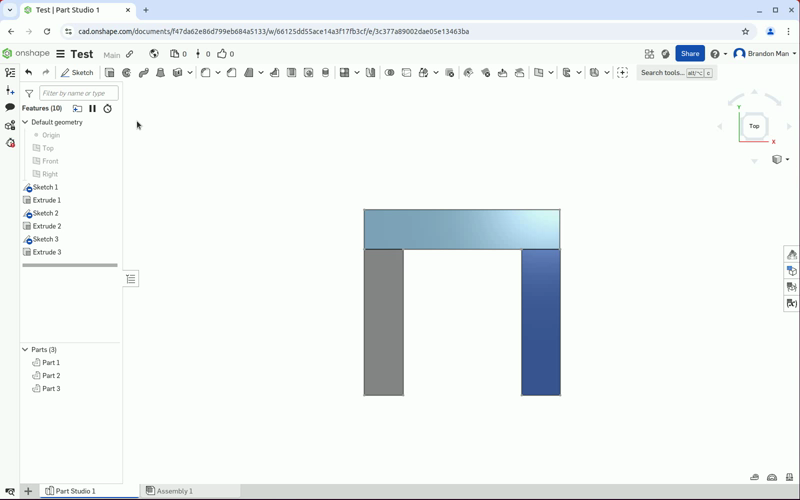
key(shift+7)
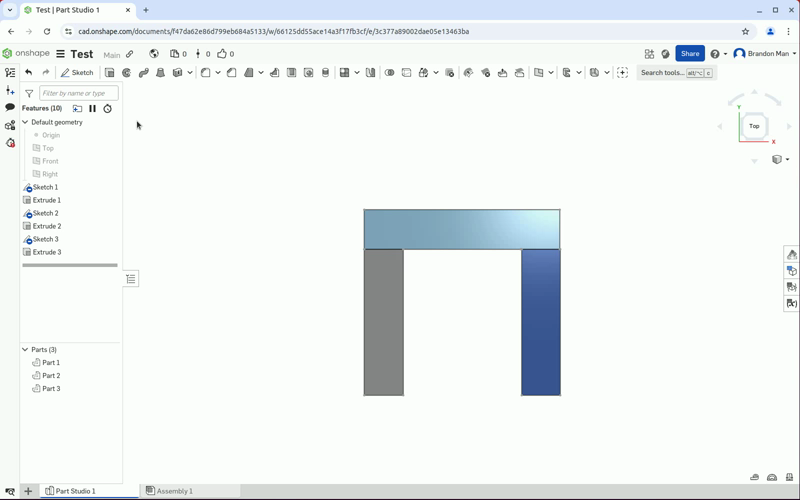
key(up, 3)
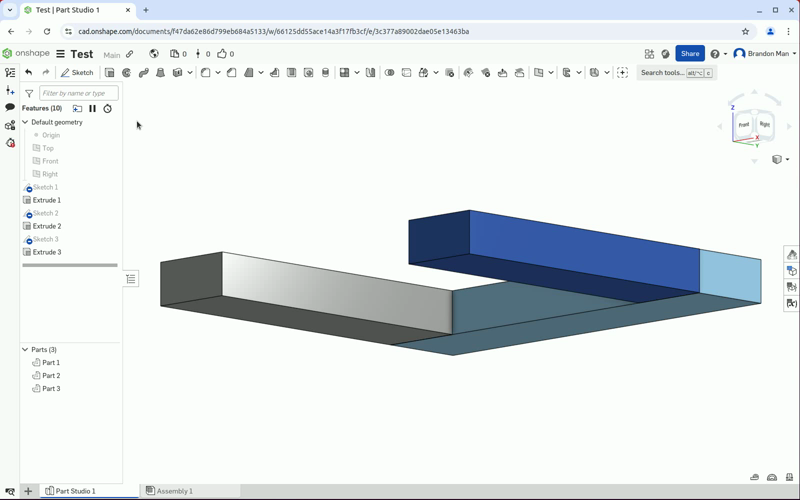
key(left, 3)
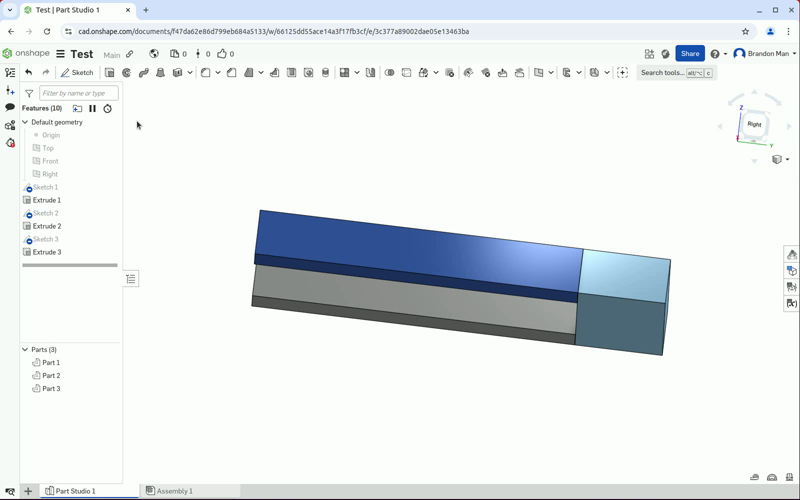
key(right, 3)
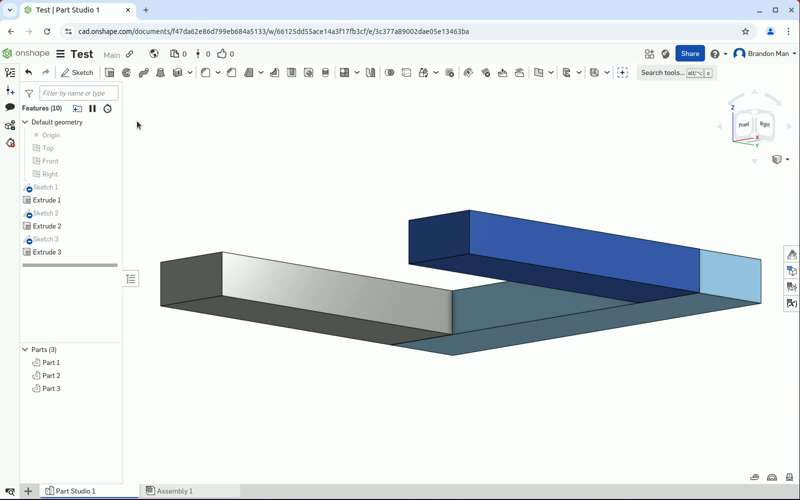
key(down, 3)
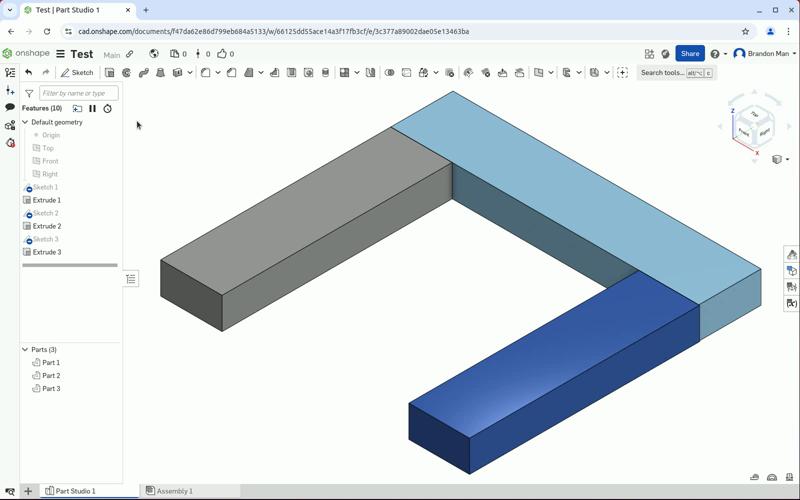
mouse_move(73, 189)
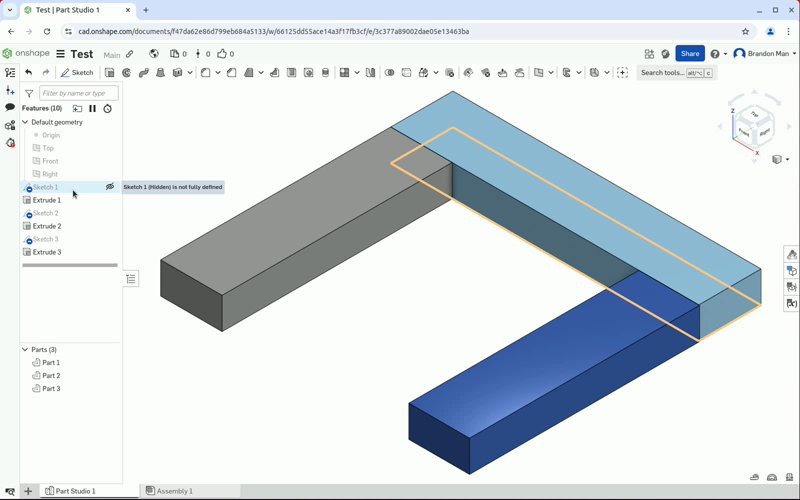
click(73, 189)